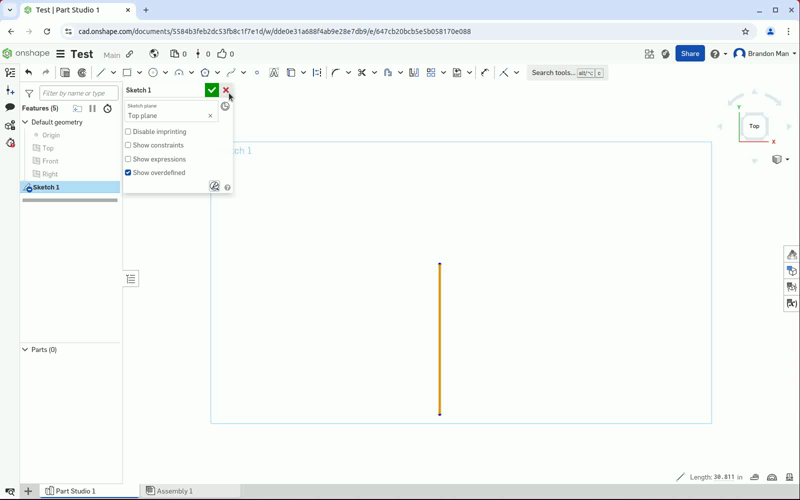
key(shift+h)
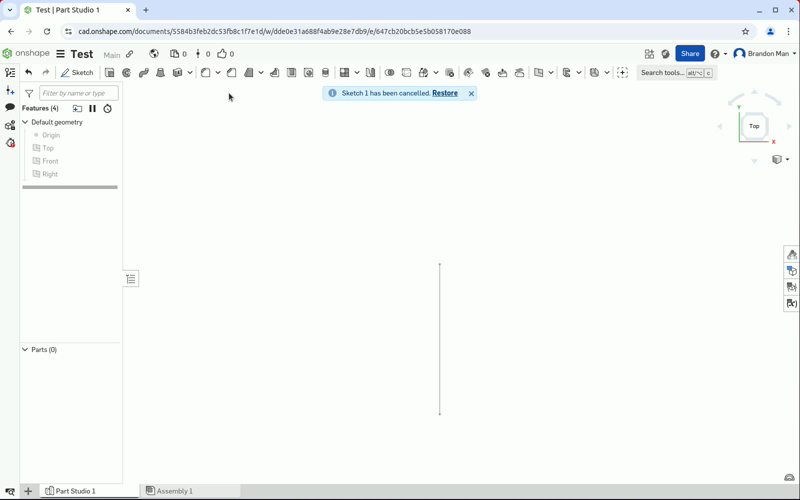
mouse_move(73, 352)
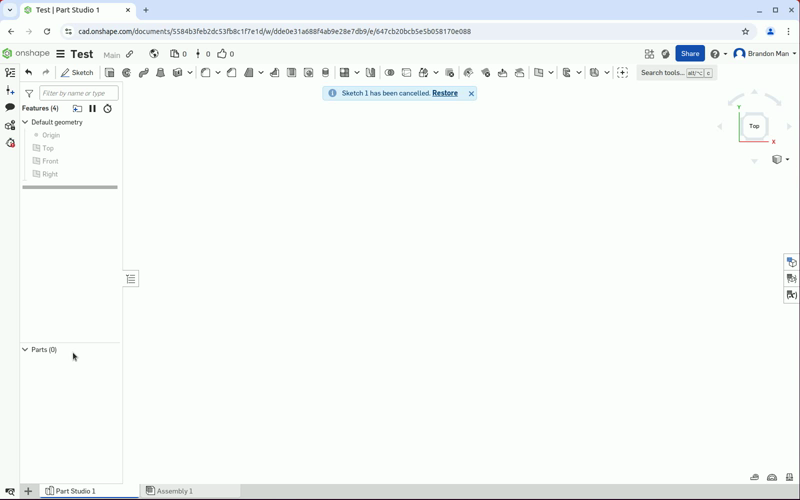
key(y)
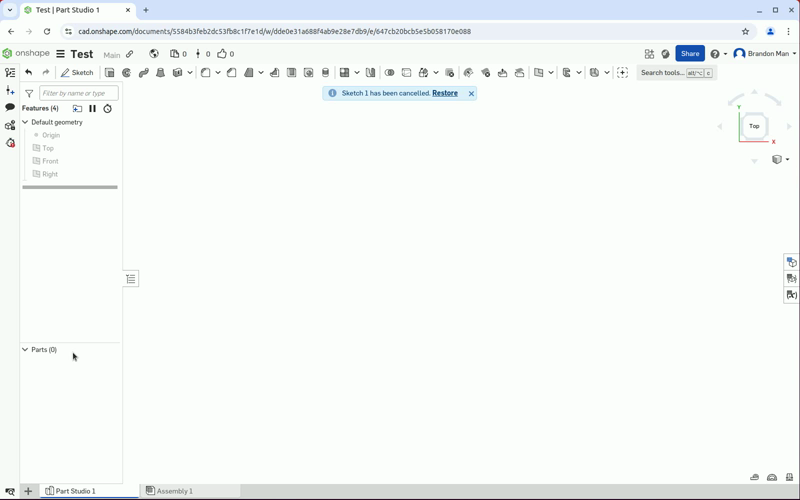
key(shift+p)
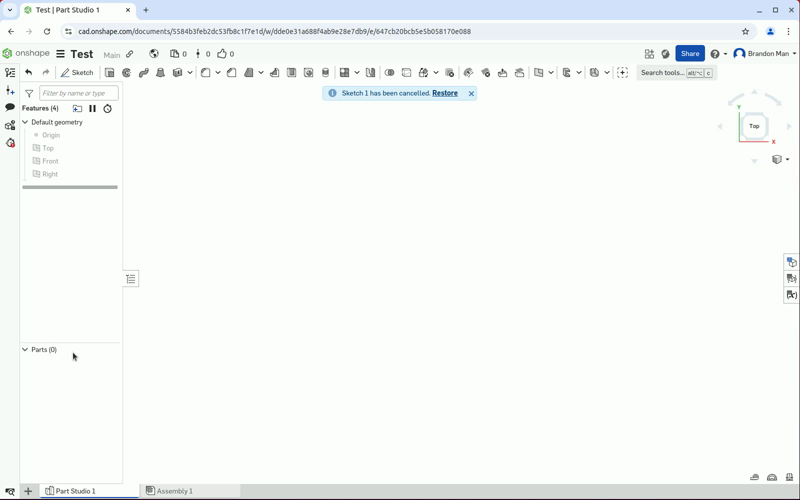
key(space)
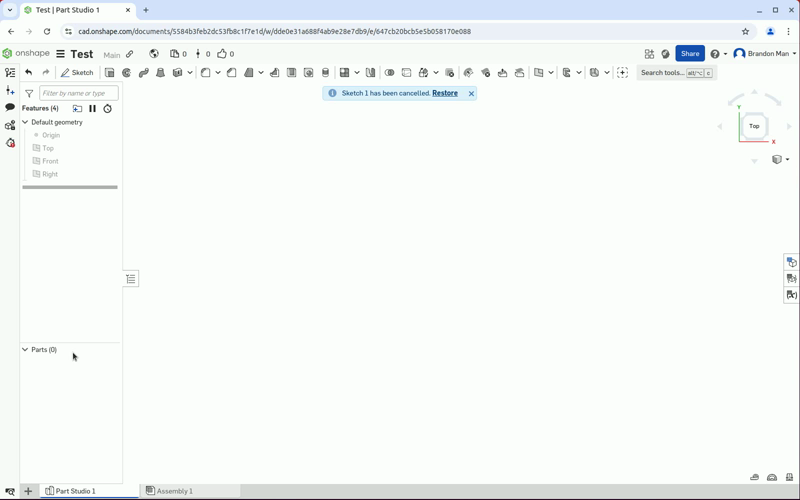
key_down(shift)
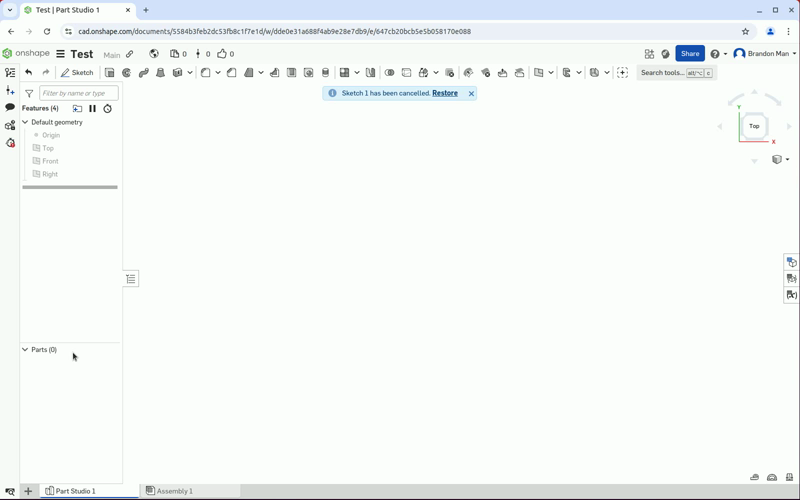
key(up)
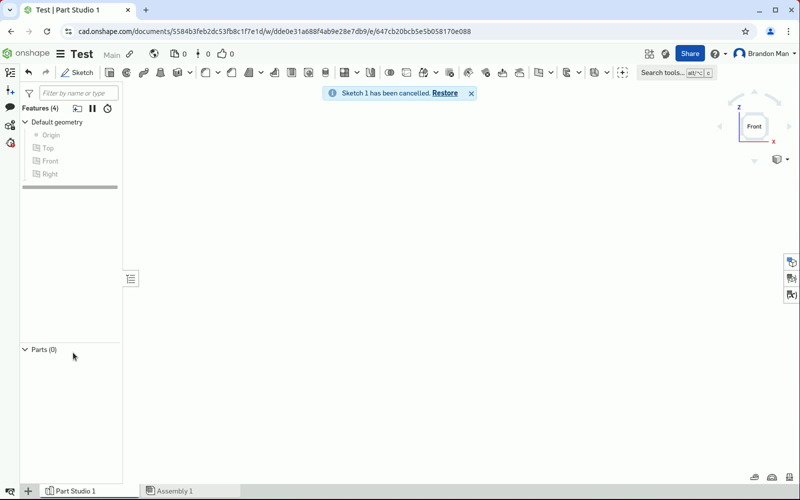
key_up(shift)
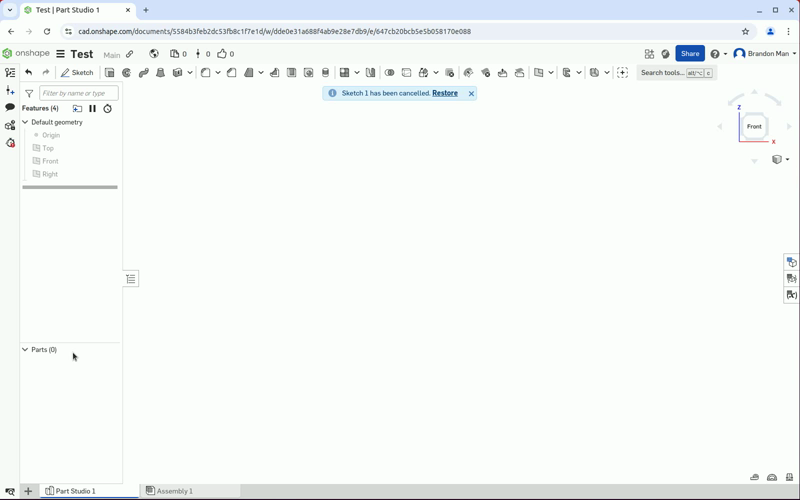
mouse_move(73, 352)
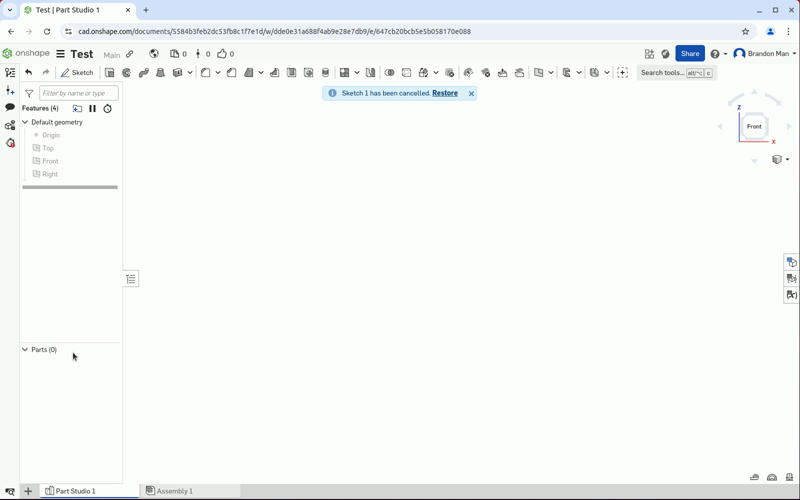
key(shift+y)
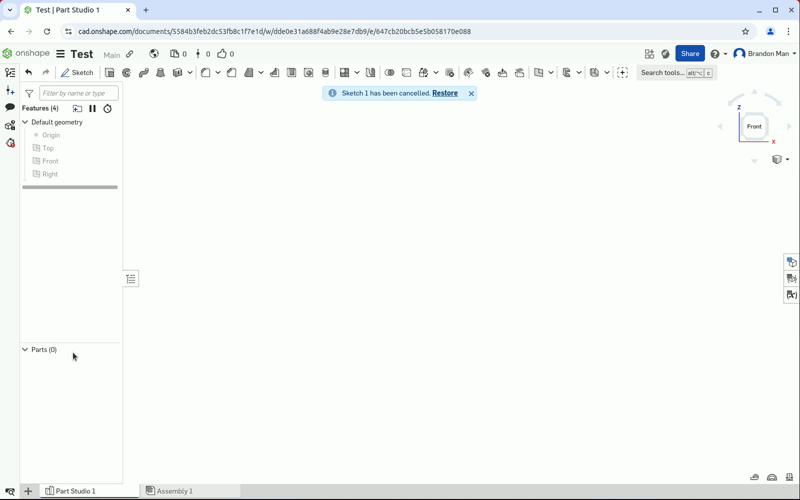
key(shift+s)
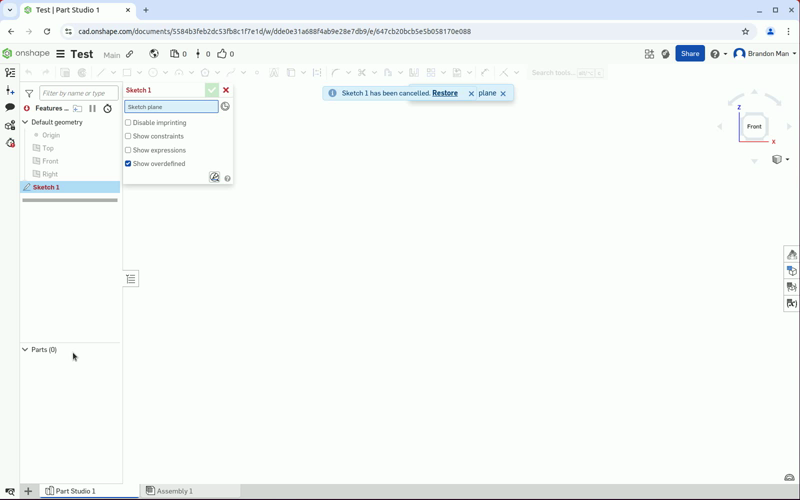
mouse_move(73, 163)
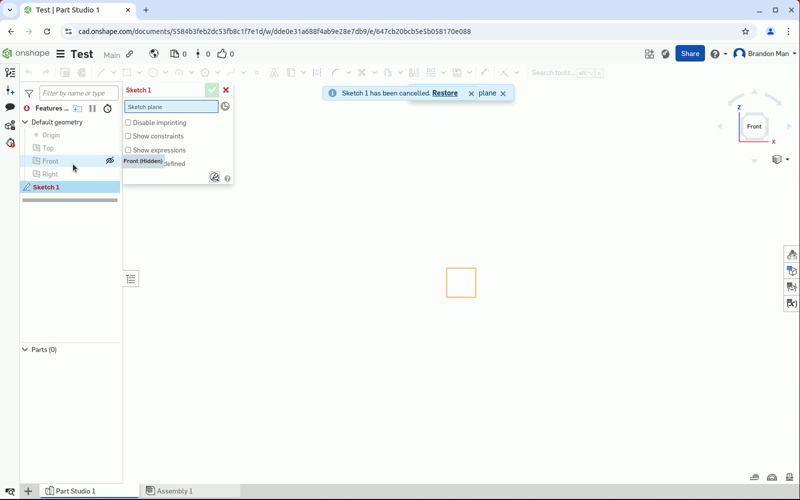
click(73, 163)
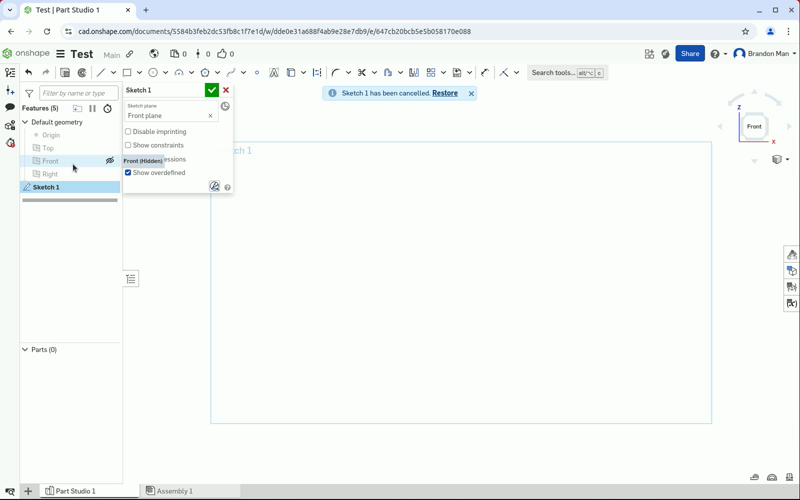
mouse_move(73, 352)
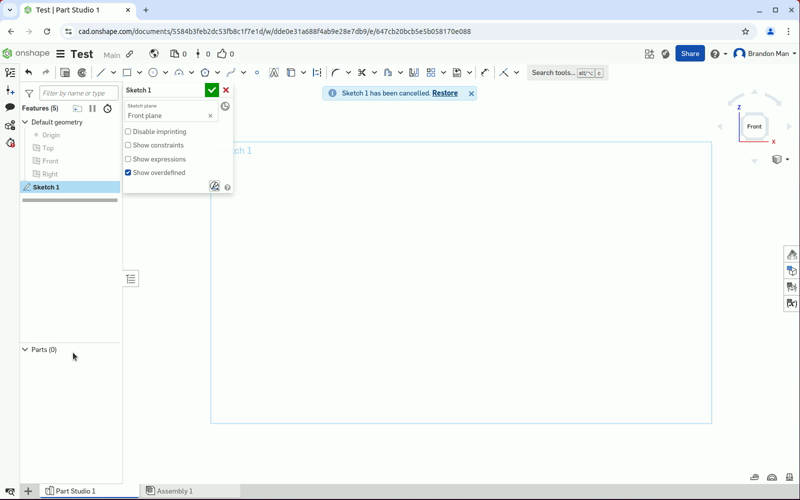
key(y)
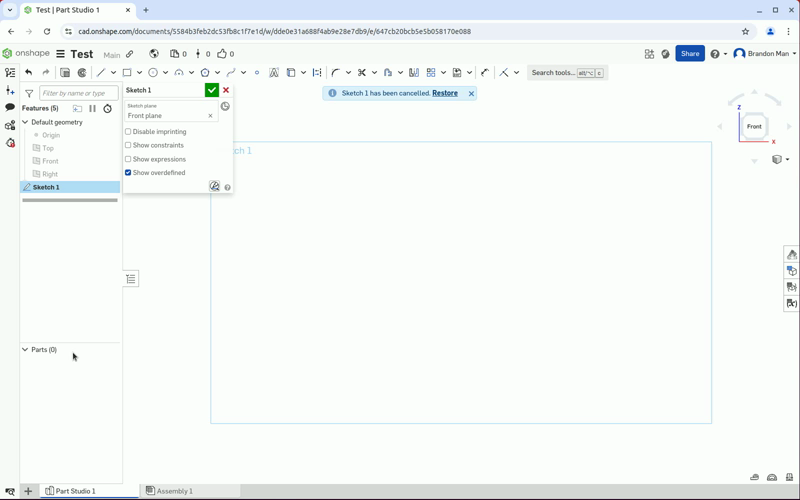
key(c)
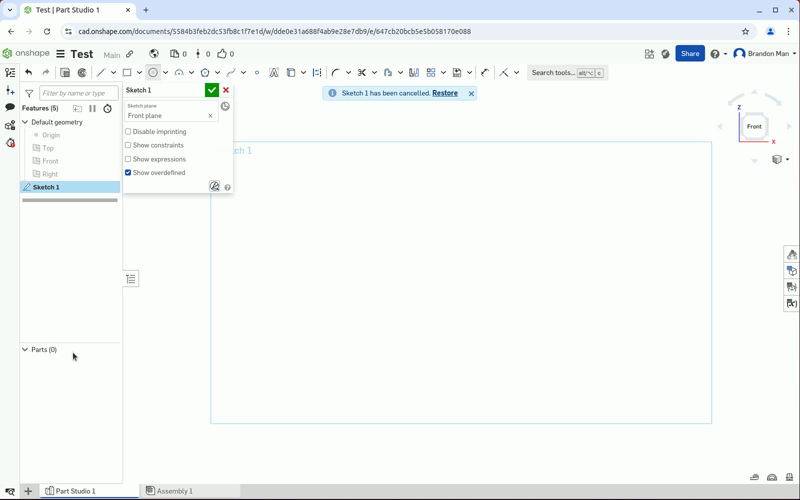
key_down(shift)
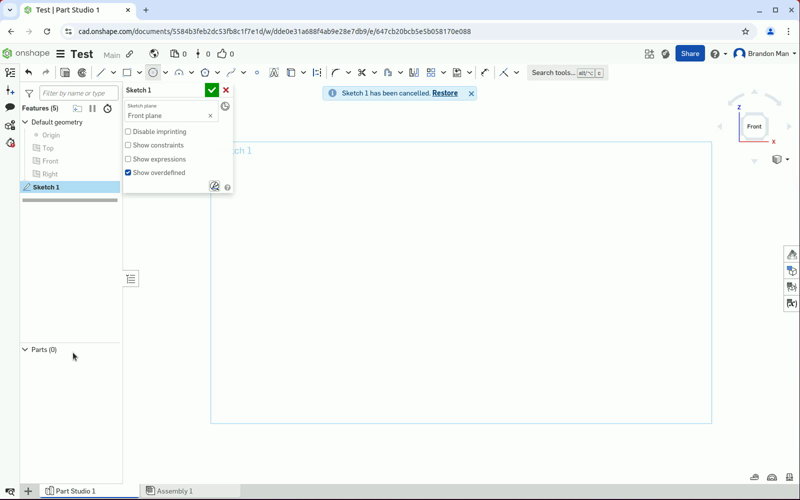
mouse_move(348, 180)
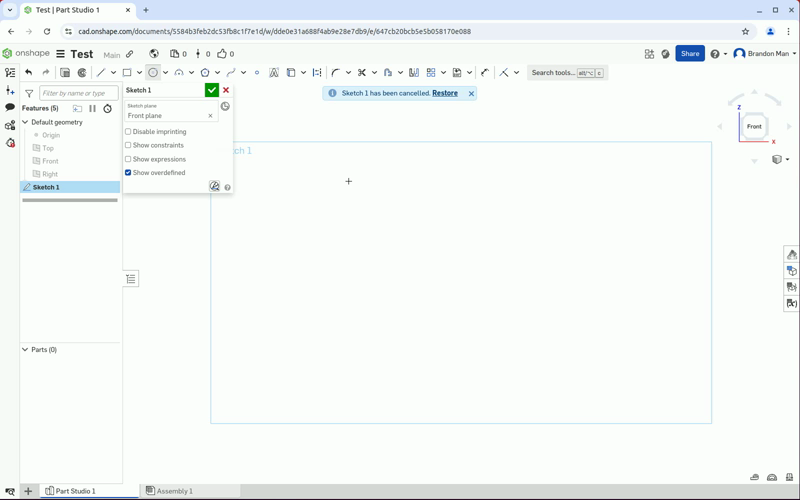
click(348, 180)
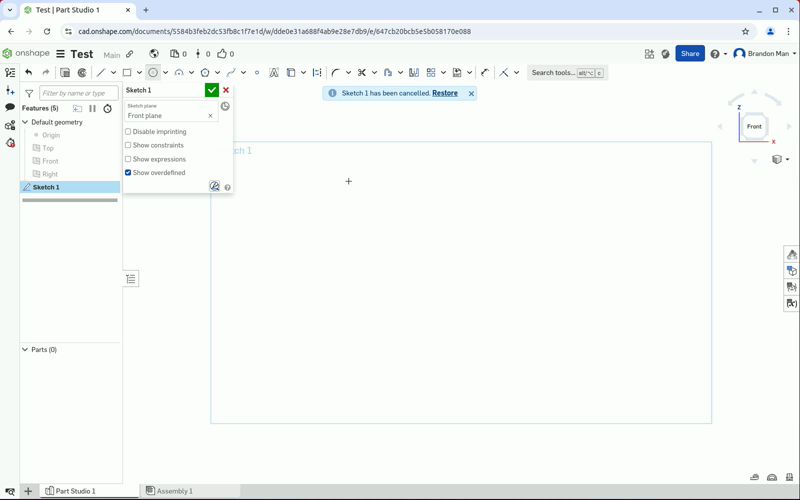
key_up(shift)
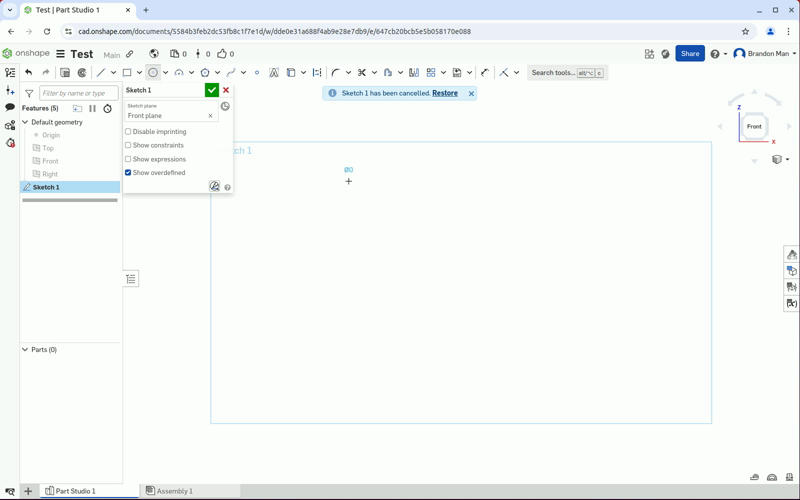
mouse_move(349, 180)
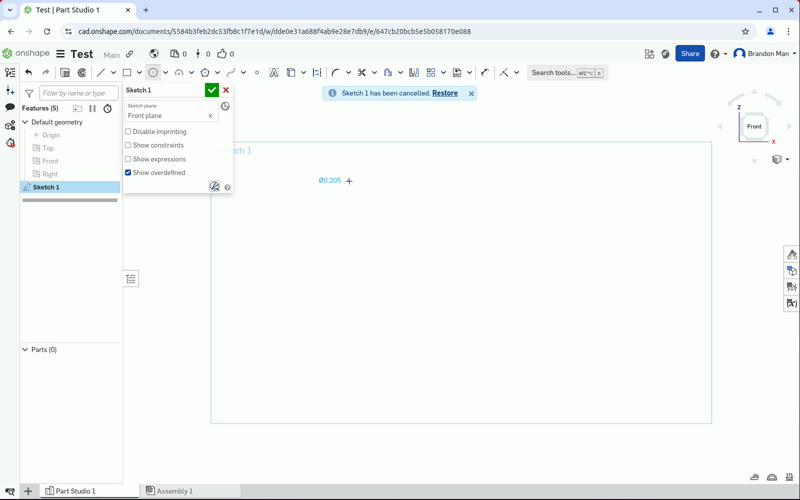
scroll(6)
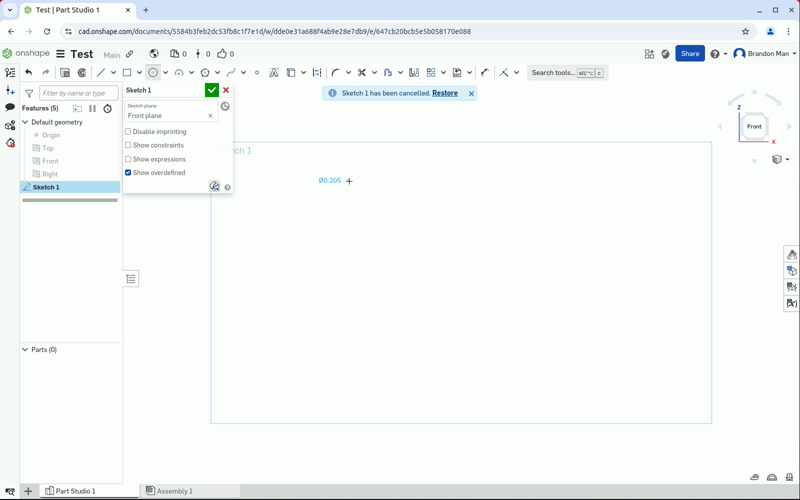
scroll(6)
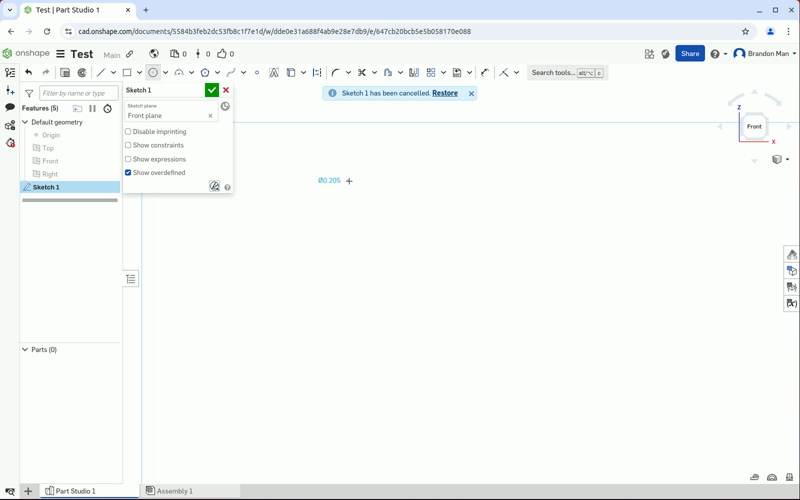
scroll(6)
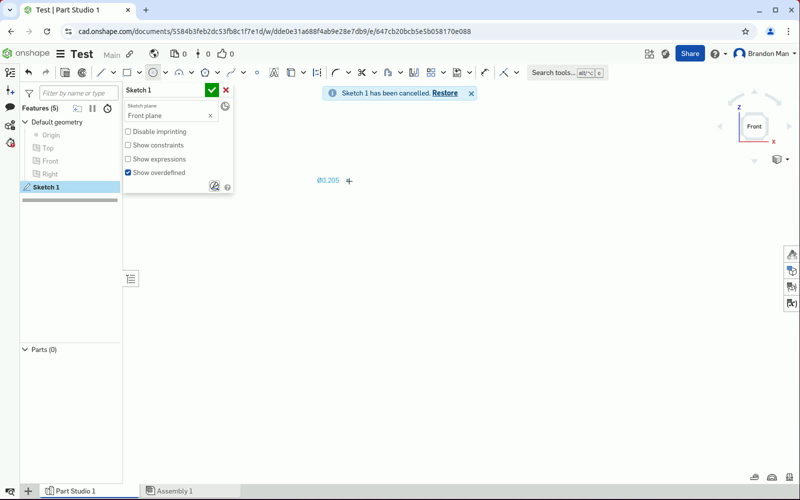
scroll(6)
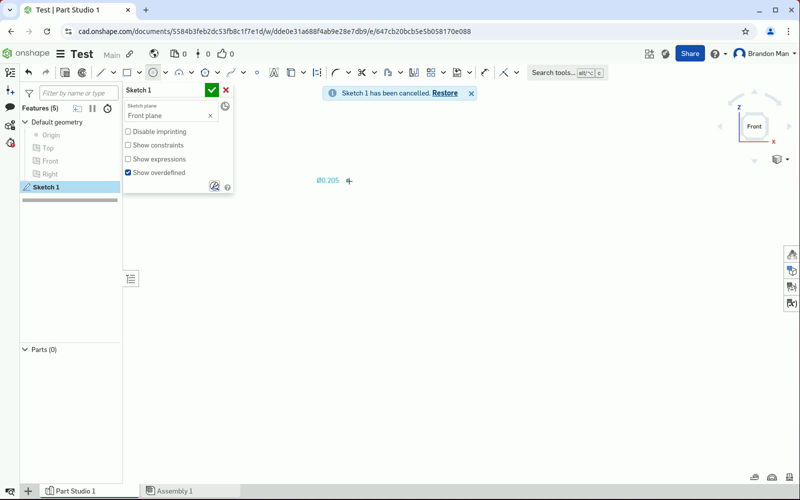
scroll(6)
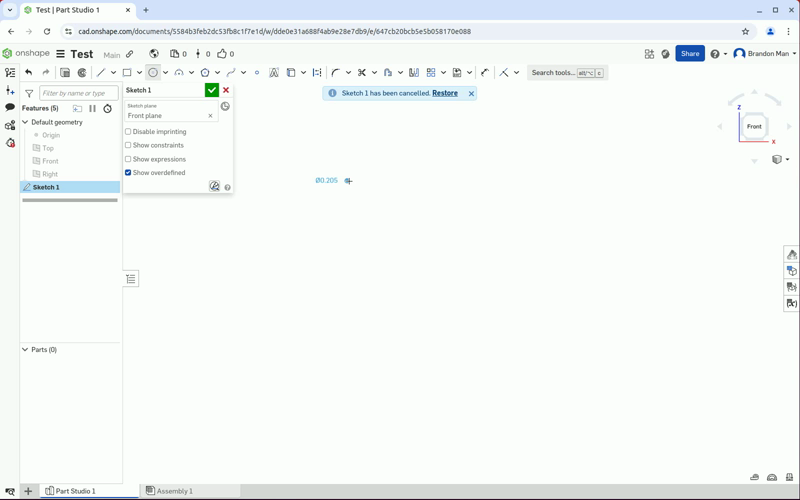
scroll(6)
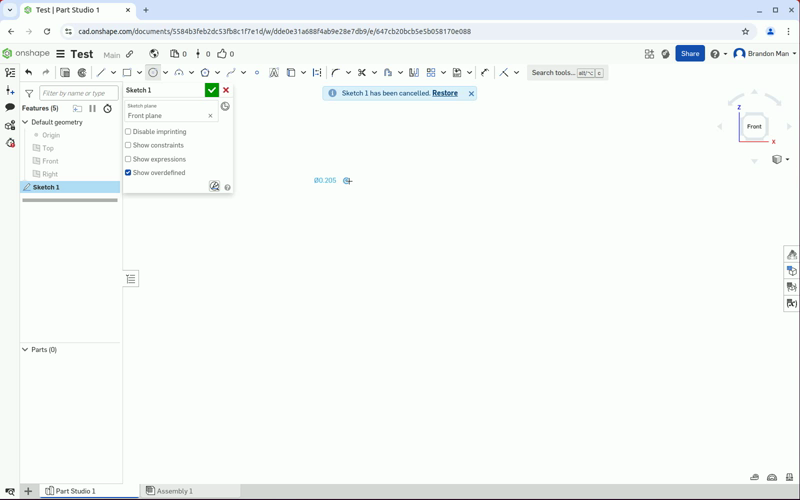
scroll(6)
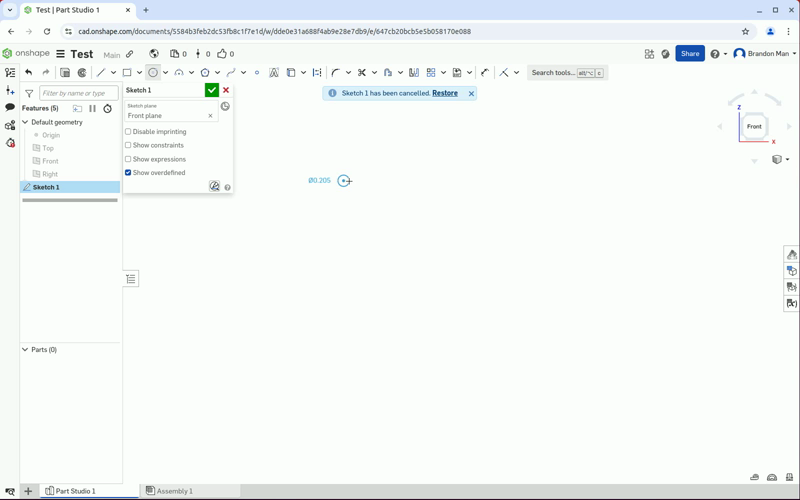
click(349, 180)
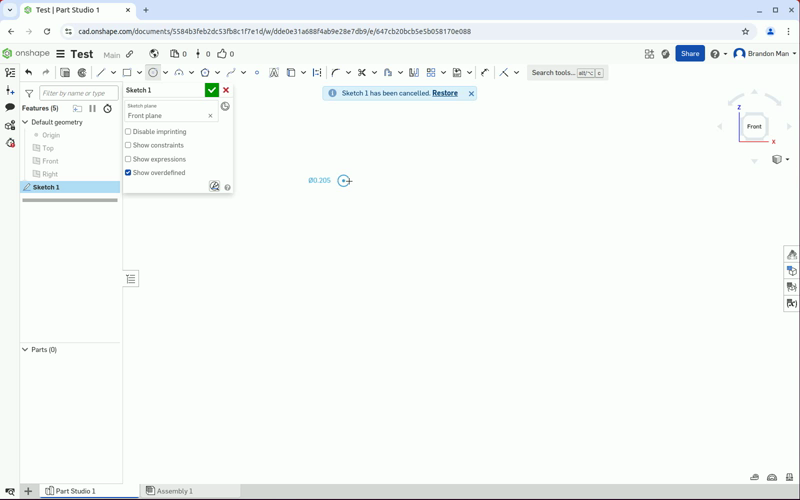
scroll(-6)
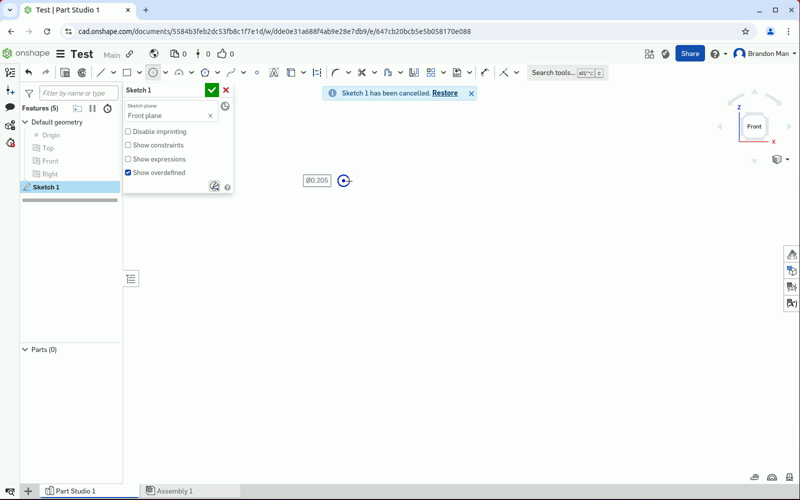
scroll(-6)
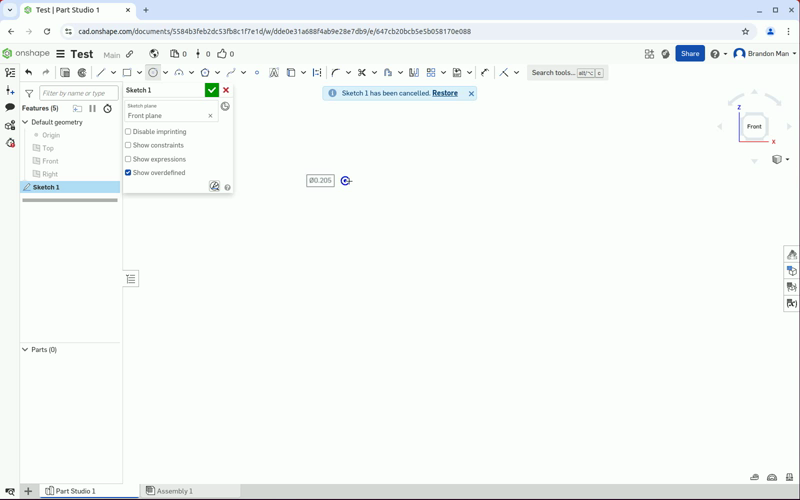
scroll(-6)
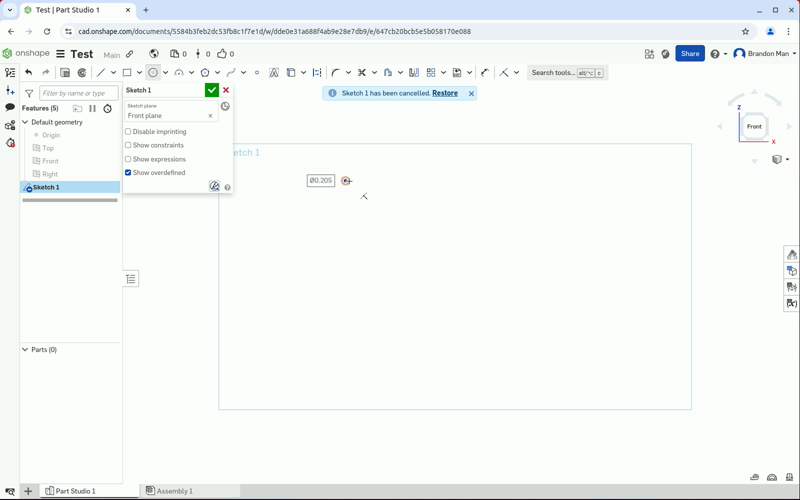
scroll(-6)
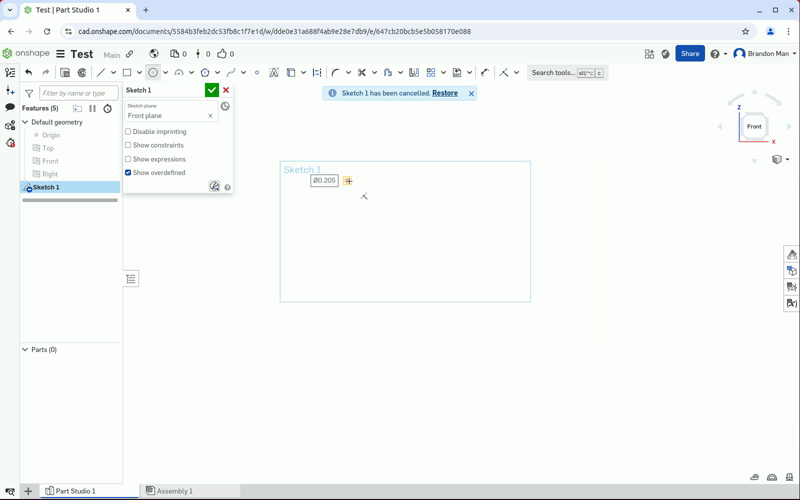
scroll(-6)
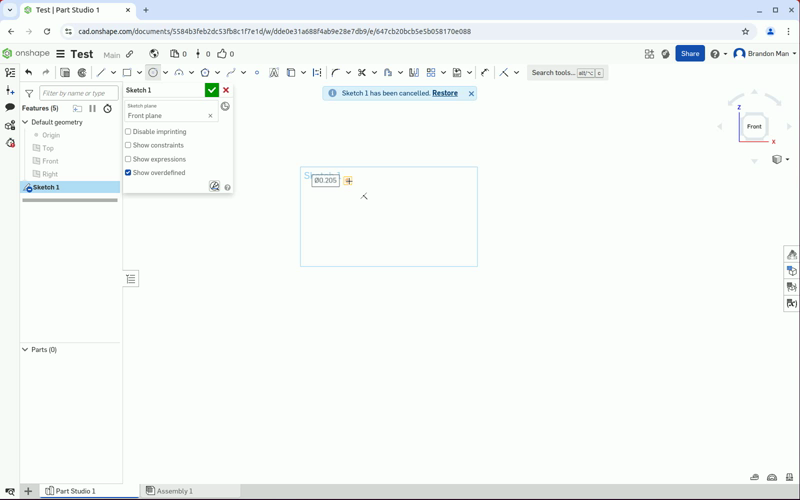
scroll(-6)
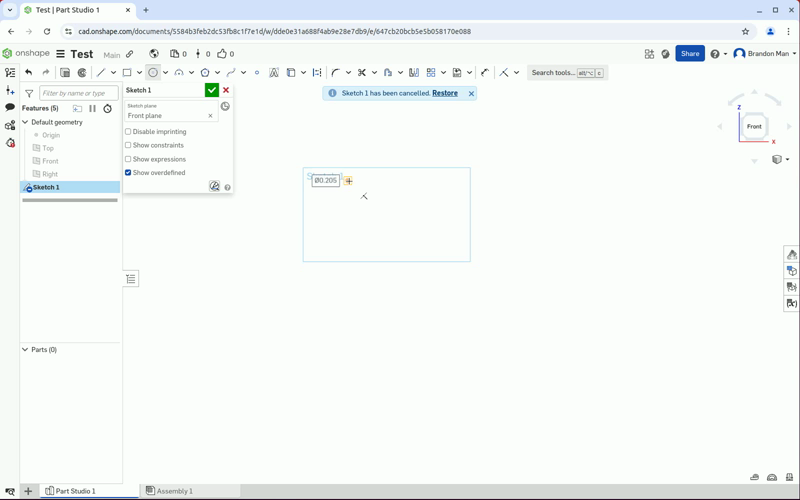
scroll(-6)
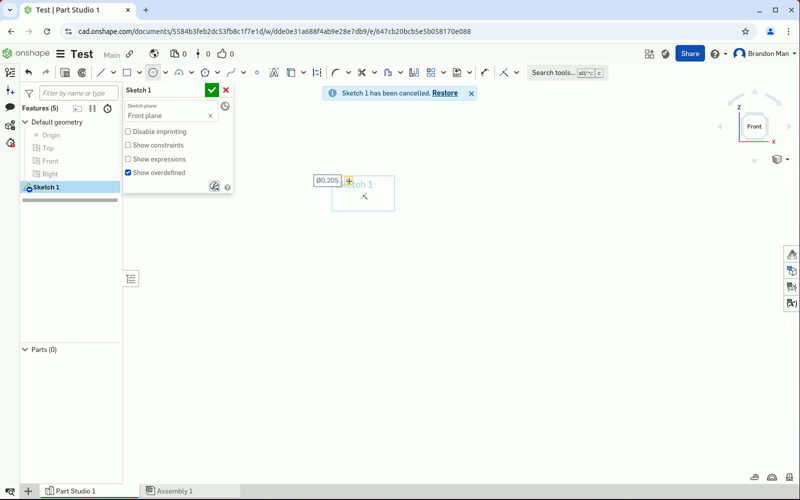
key(esc)
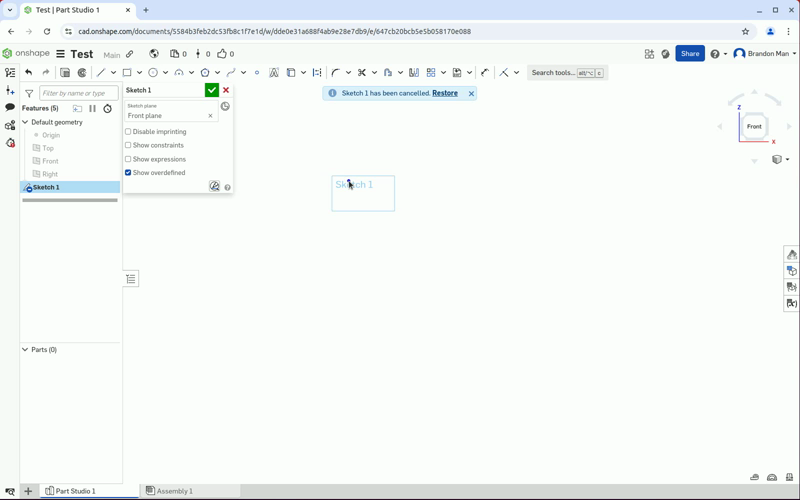
mouse_move(348, 181)
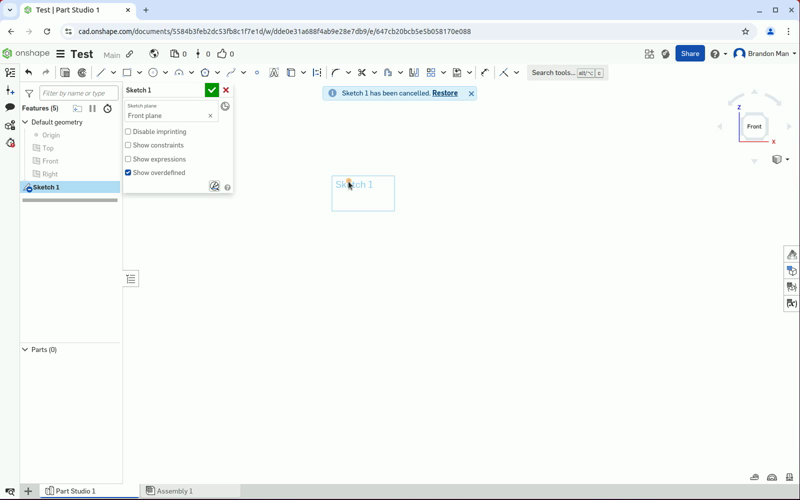
scroll(6)
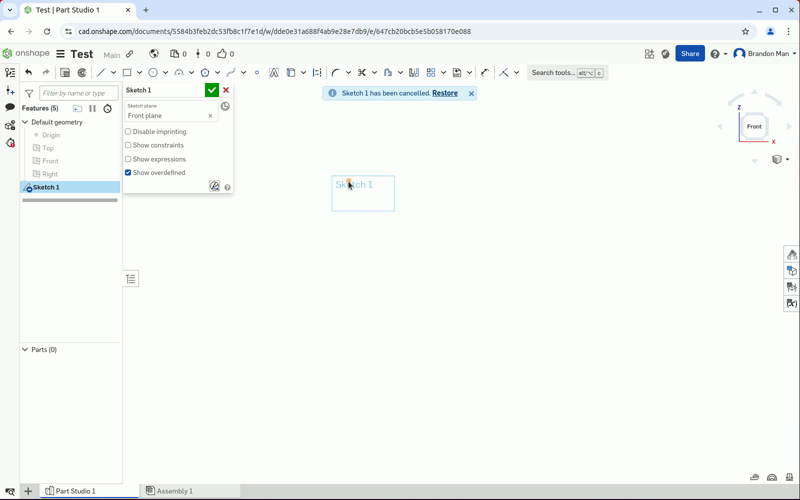
scroll(6)
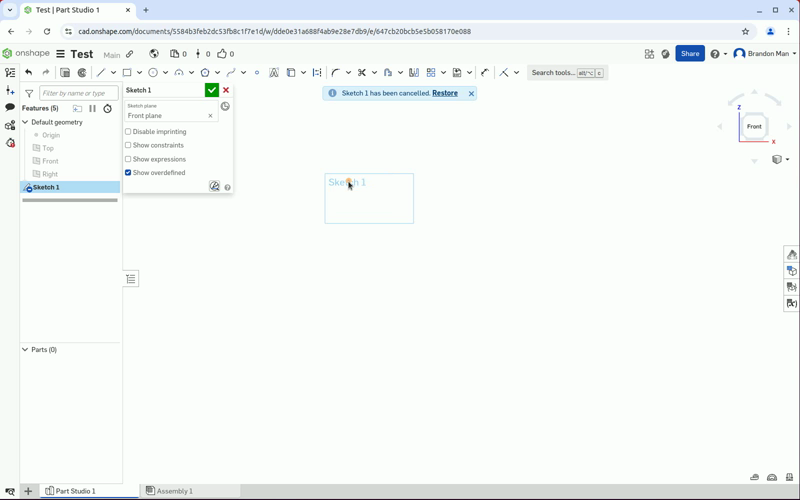
scroll(6)
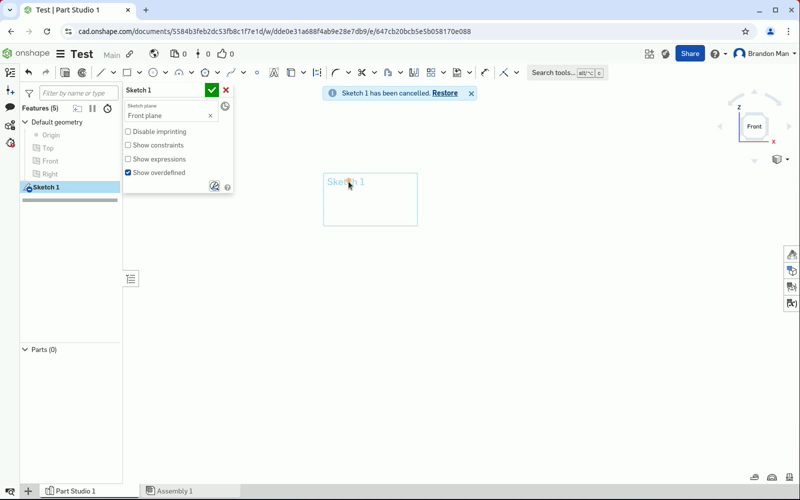
scroll(6)
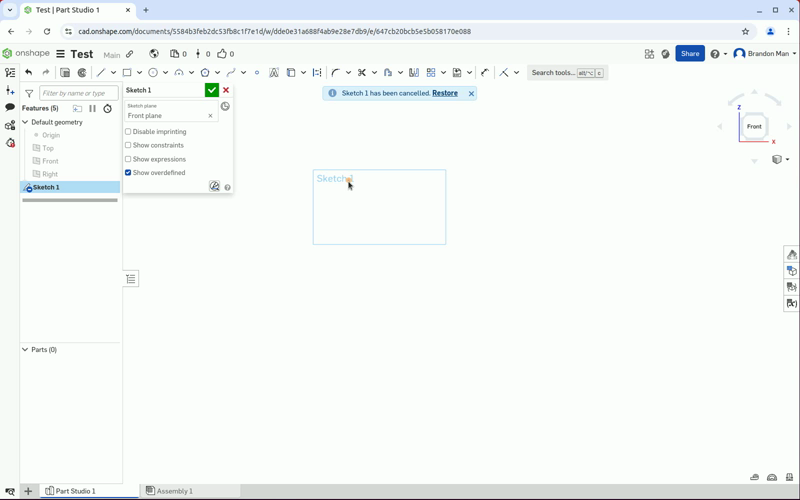
scroll(6)
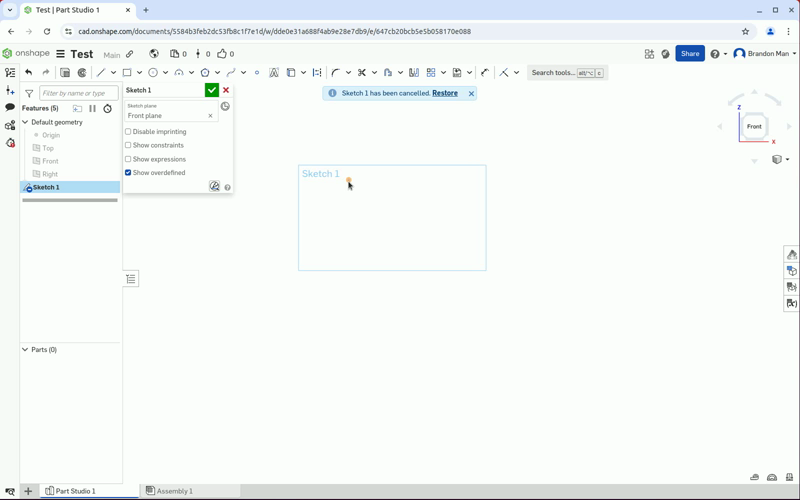
scroll(6)
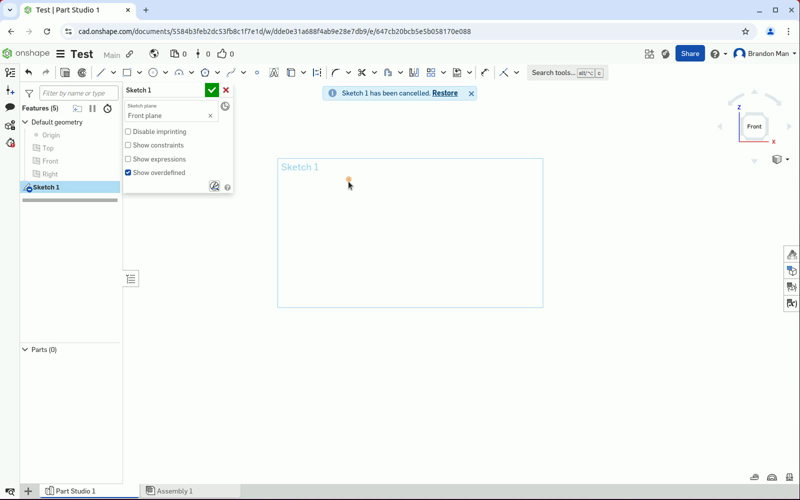
scroll(6)
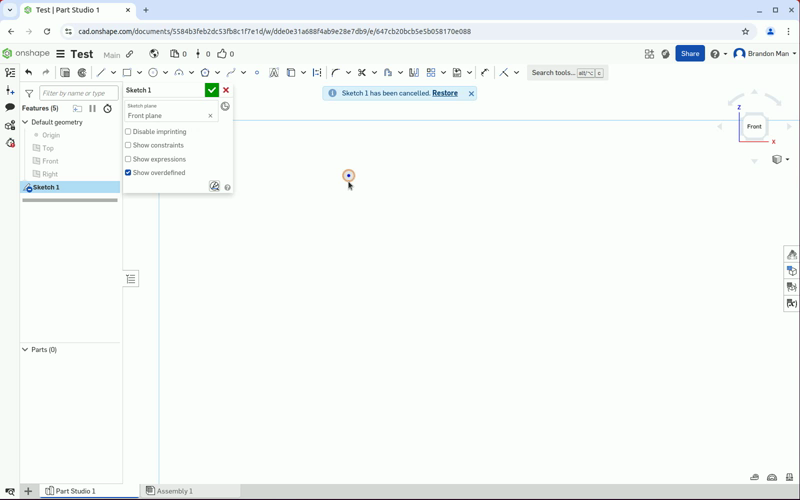
click(348, 181)
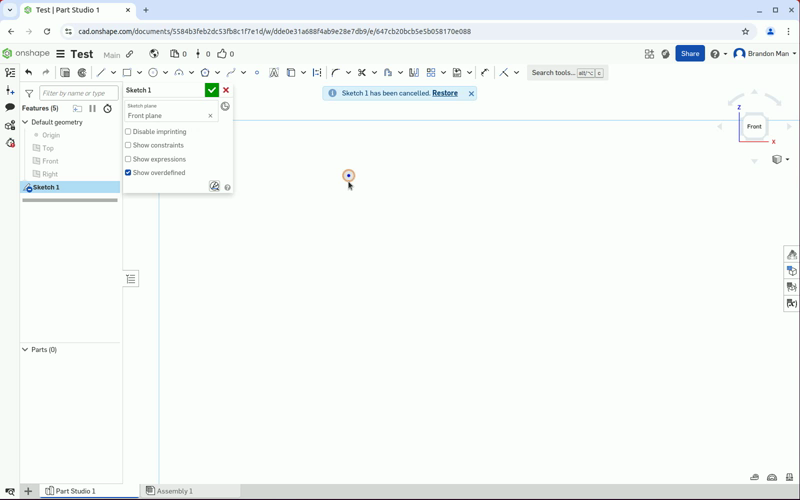
scroll(-6)
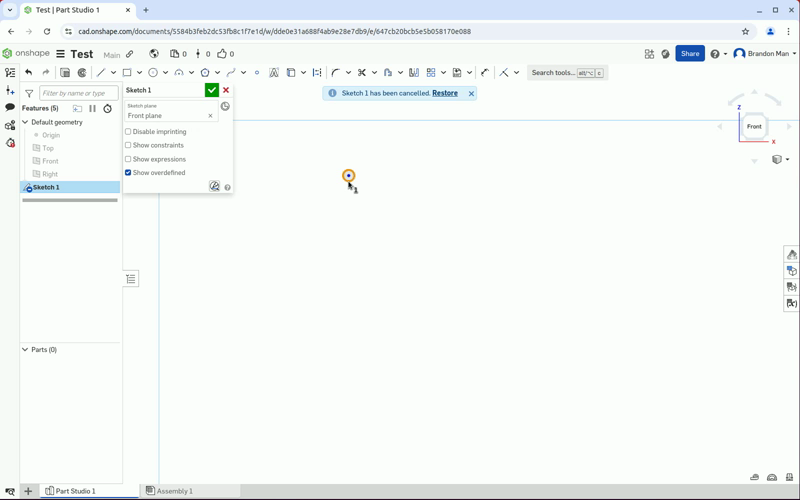
scroll(-6)
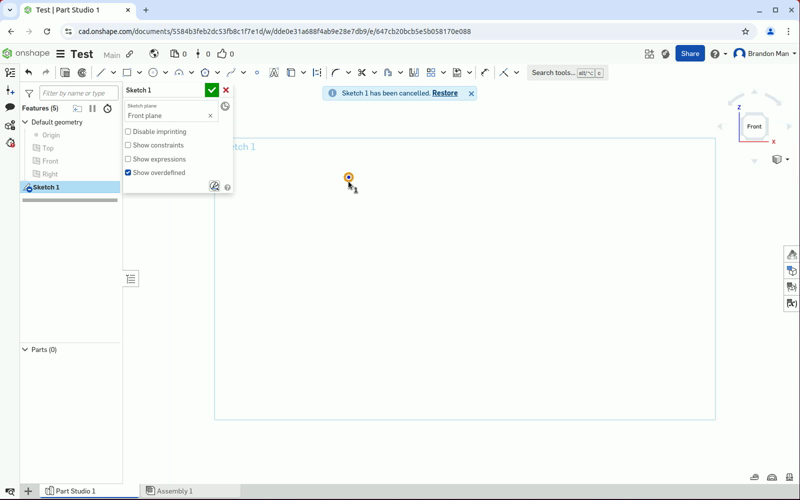
scroll(-6)
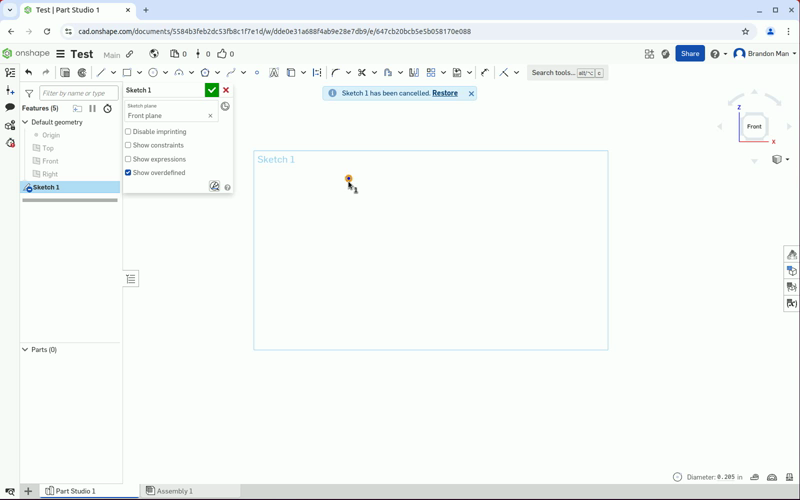
scroll(-6)
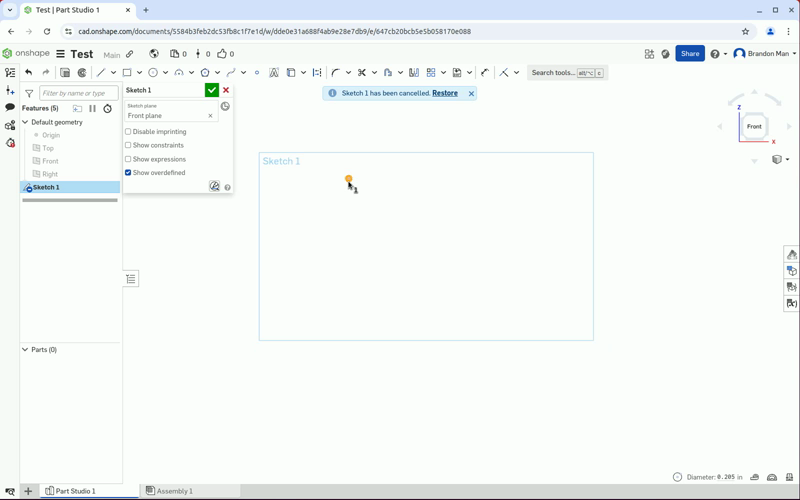
scroll(-6)
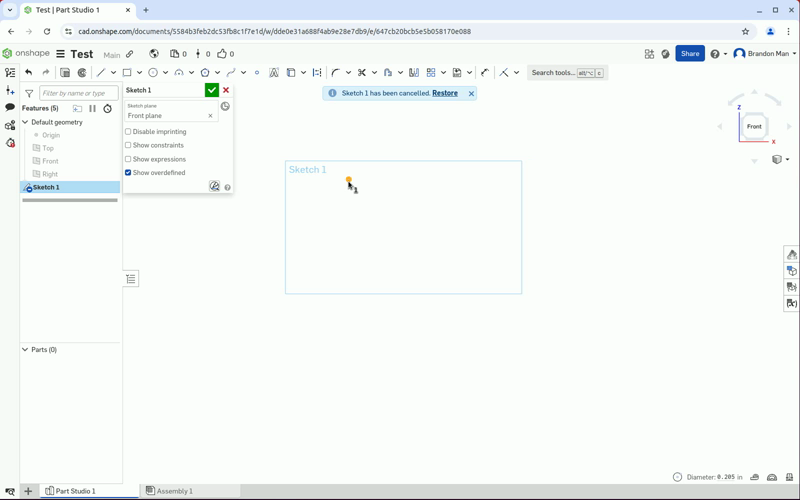
scroll(-6)
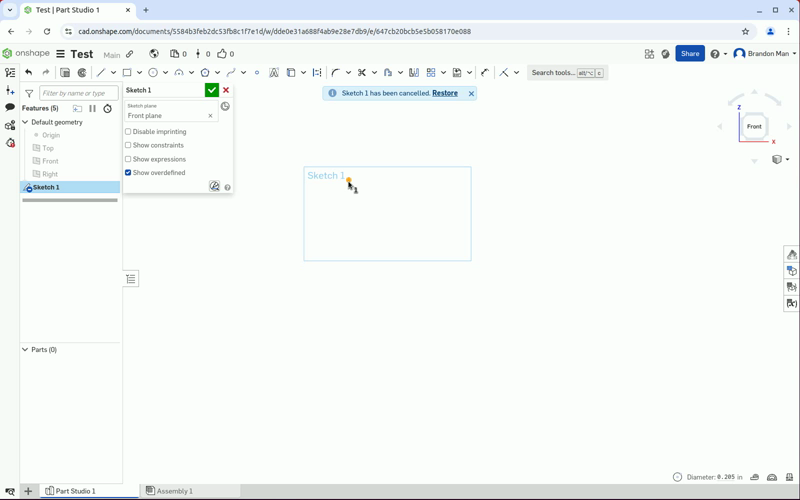
scroll(-6)
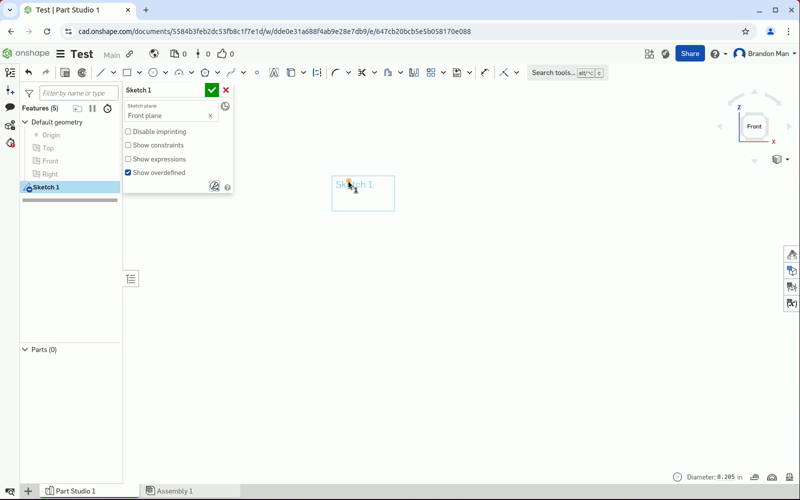
mouse_move(73, 352)
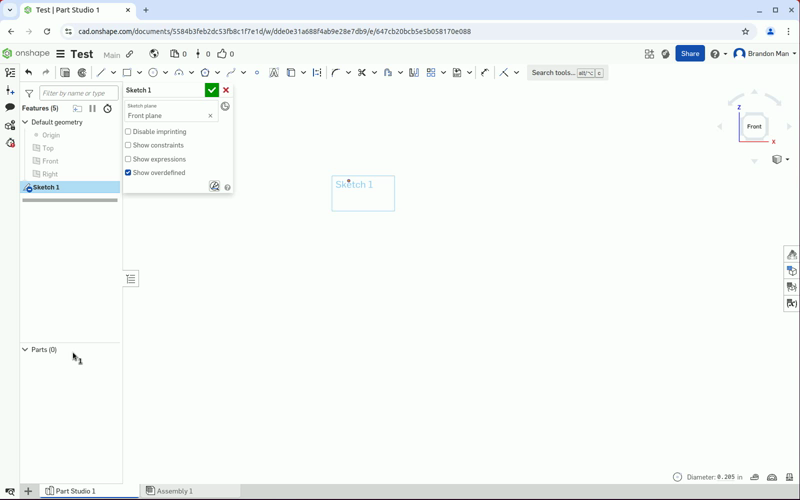
key(shift+y)
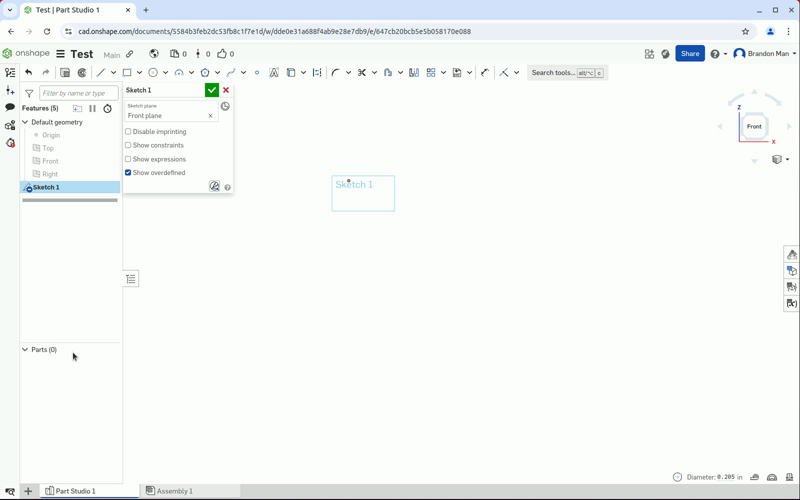
key(shift+e)
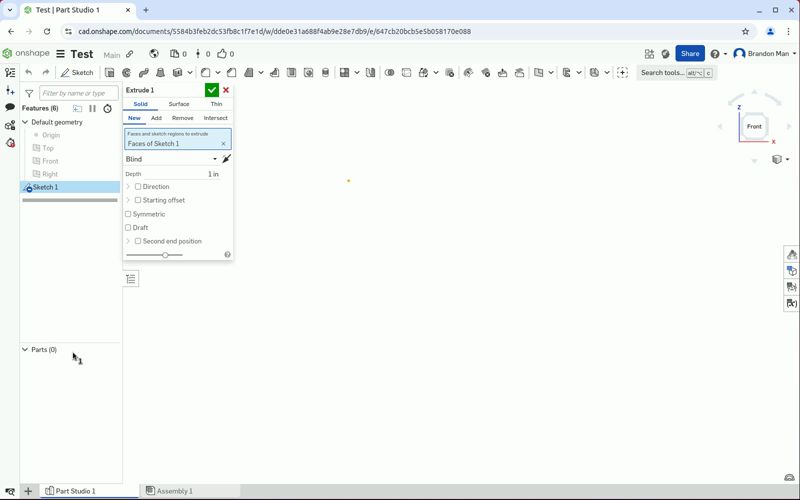
mouse_move(143, 106)
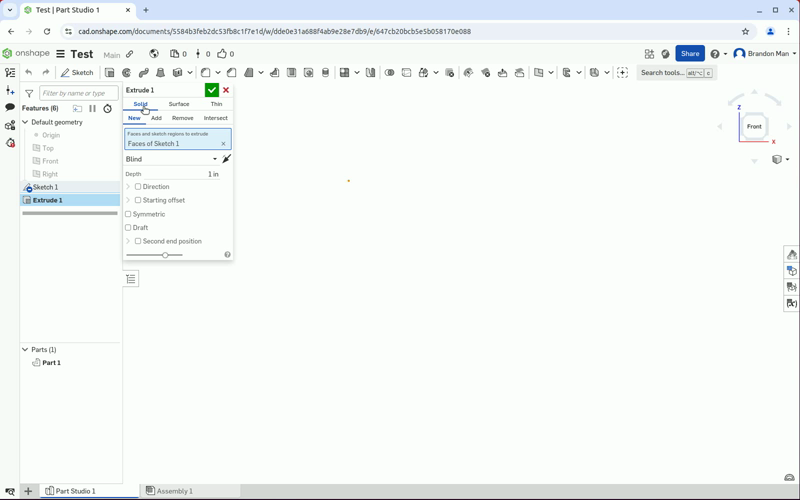
click(143, 106)
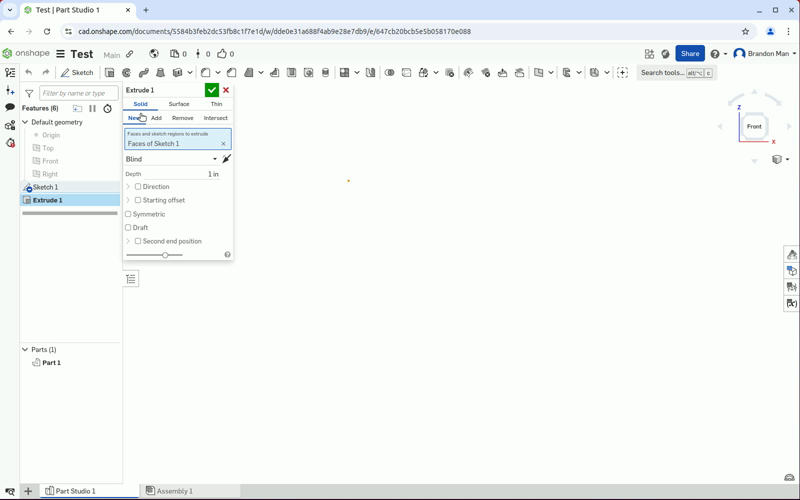
mouse_move(137, 120)
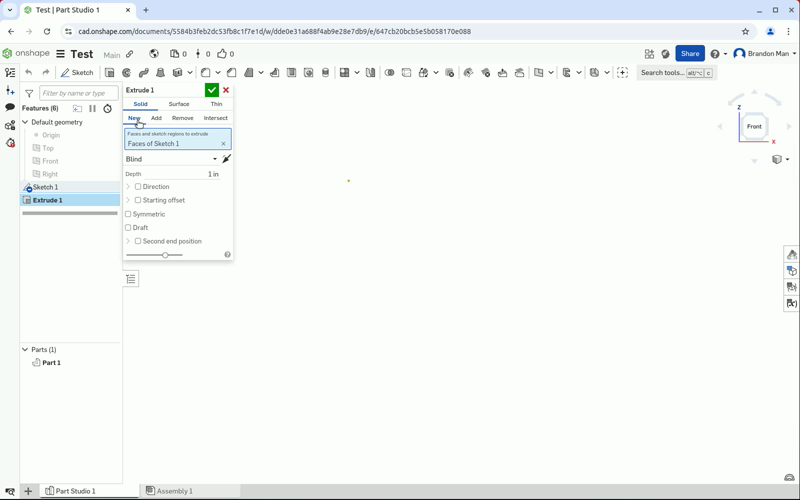
click(137, 120)
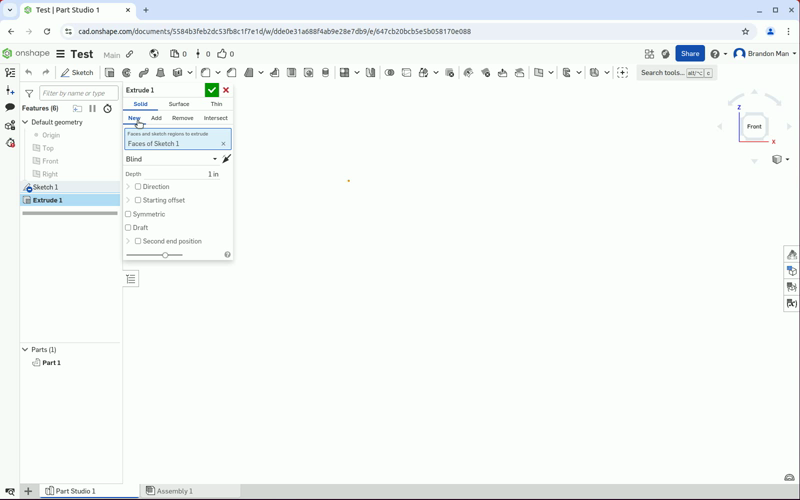
key(tab, 4)
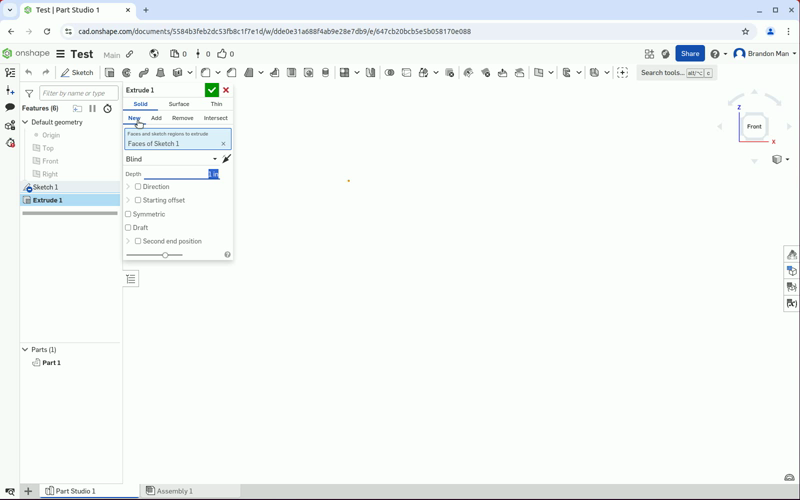
text(12.276)
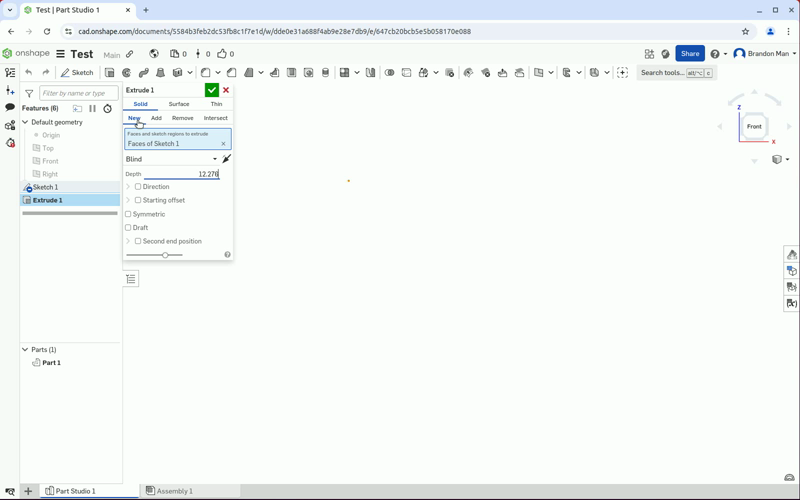
key(enter)
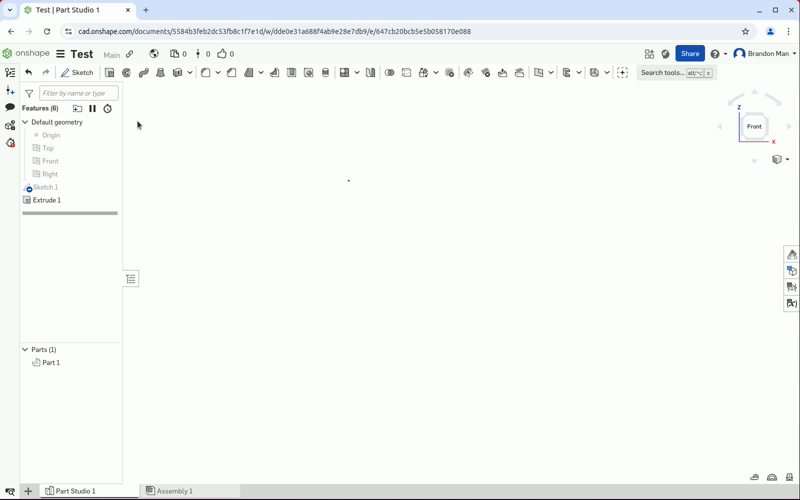
key(shift+h)
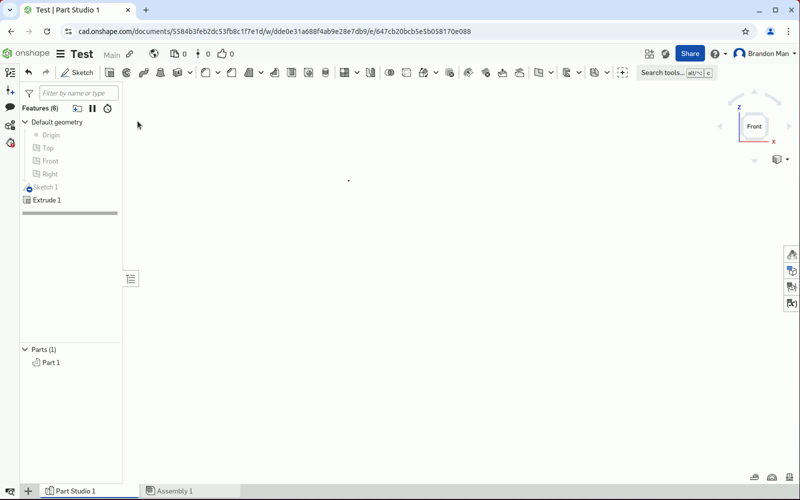
key(shift+h)
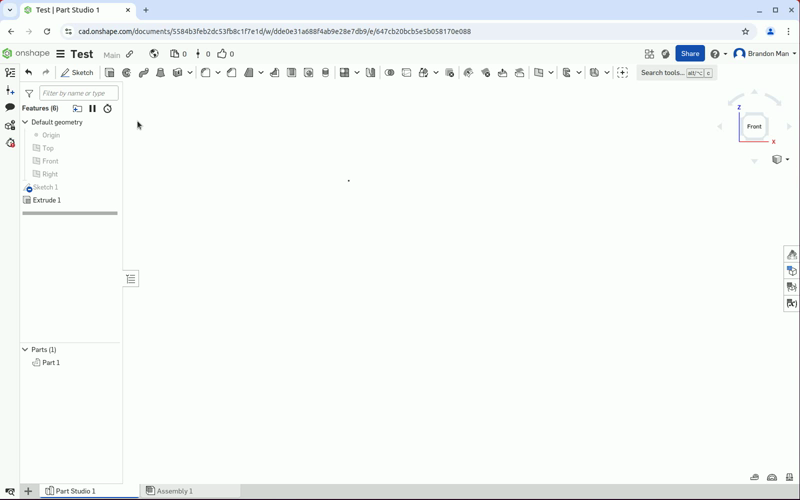
mouse_move(73, 189)
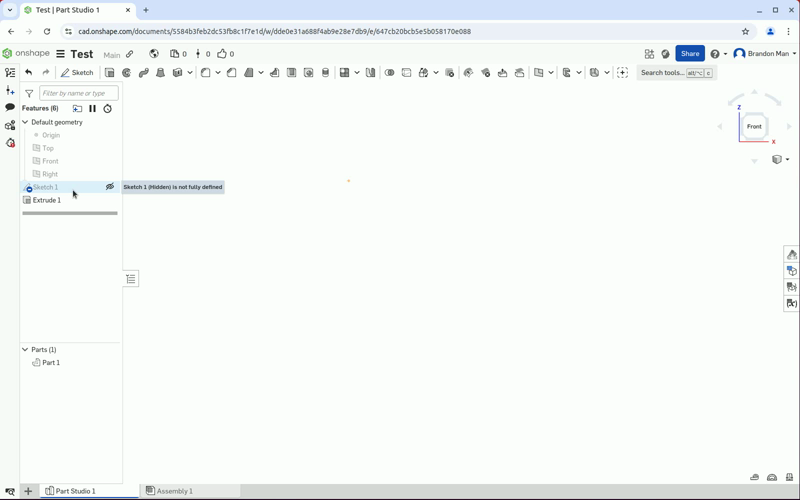
click(73, 189)
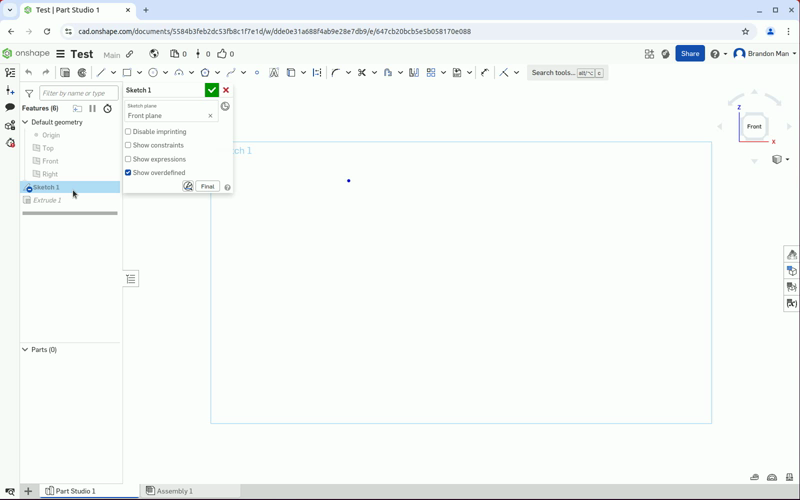
mouse_move(229, 92)
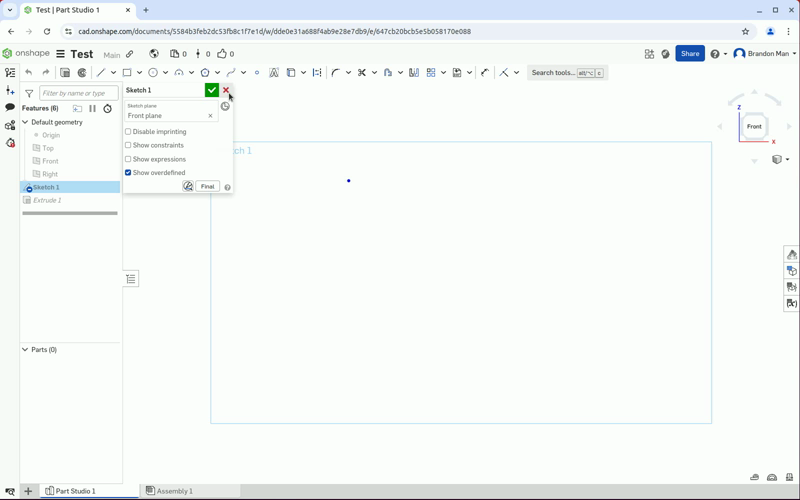
click(229, 92)
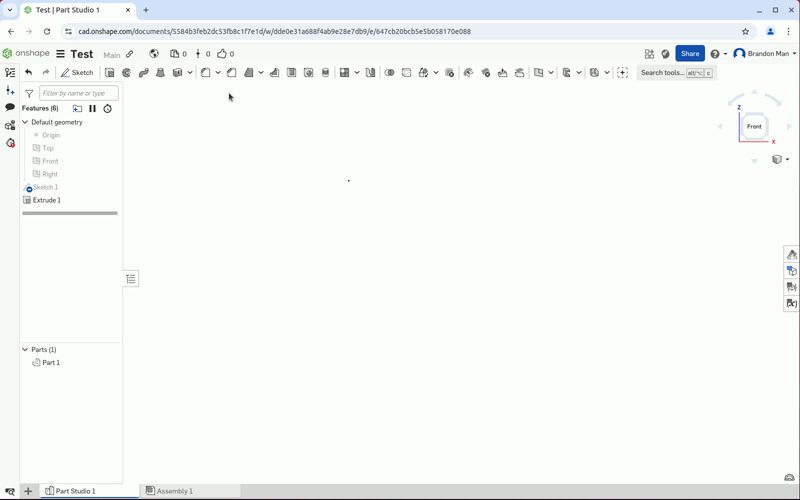
mouse_move(73, 352)
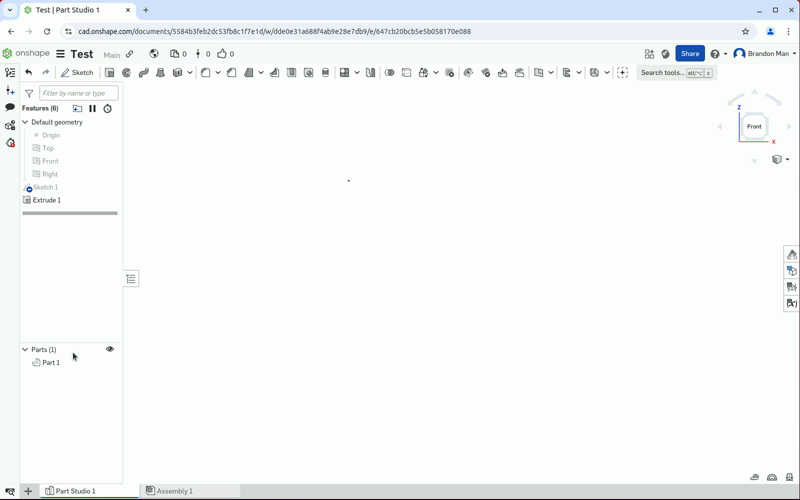
key(y)
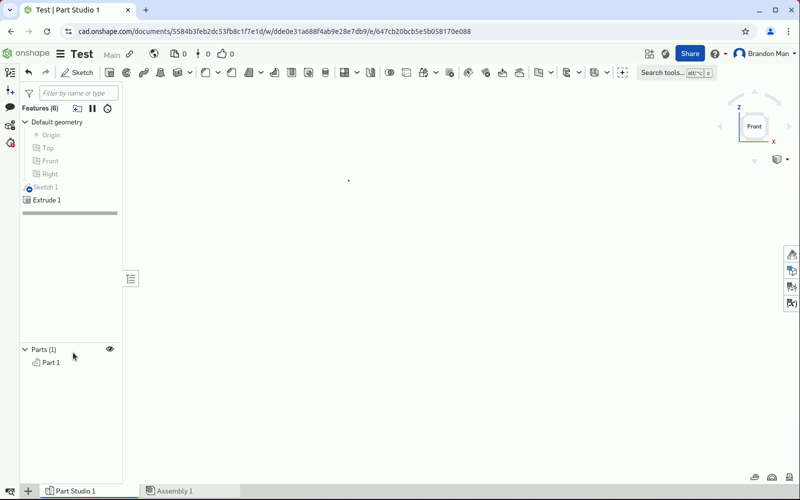
key(shift+p)
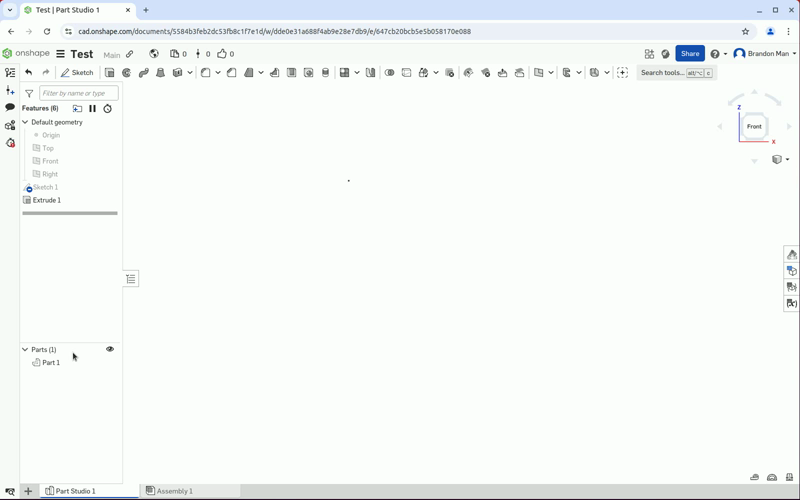
key(space)
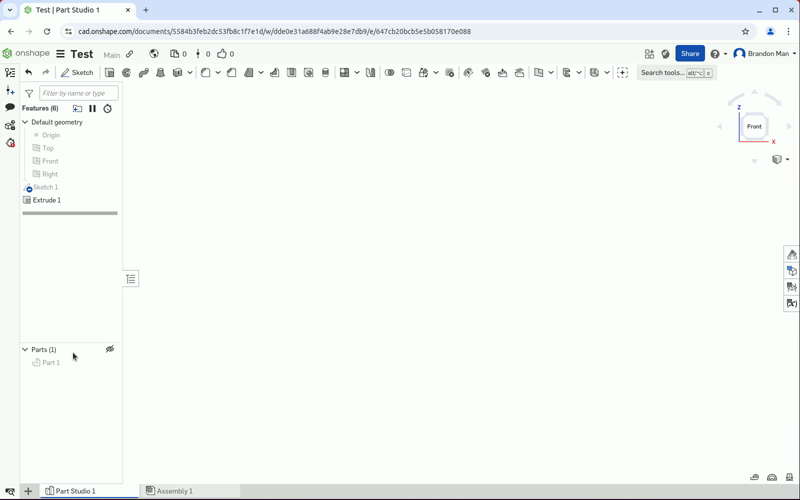
key_down(shift)
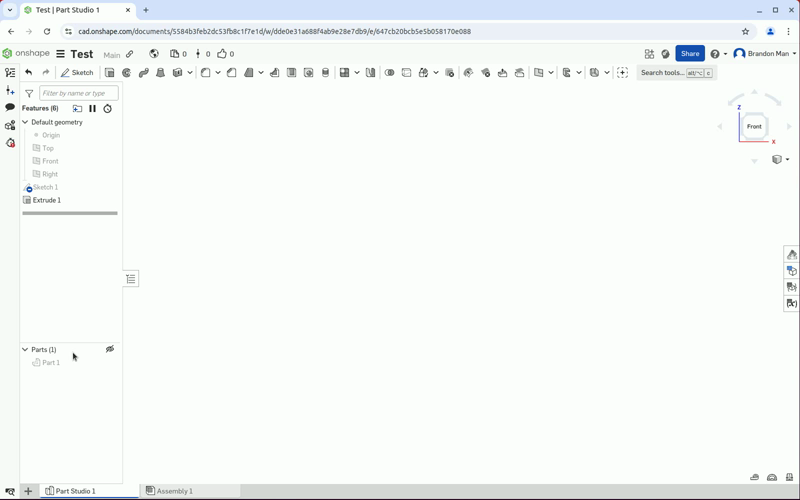
key(down)
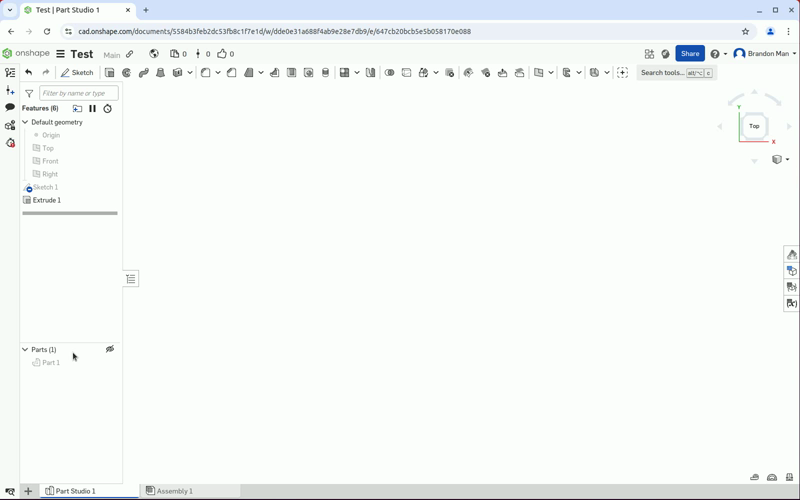
key_up(shift)
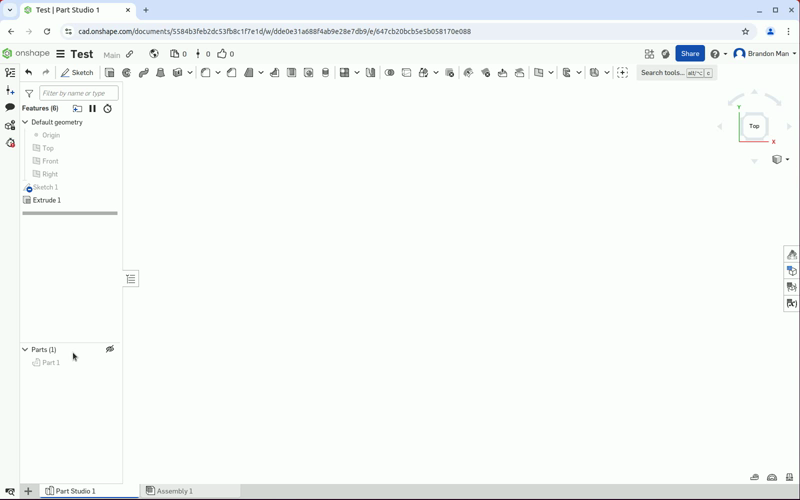
mouse_move(73, 352)
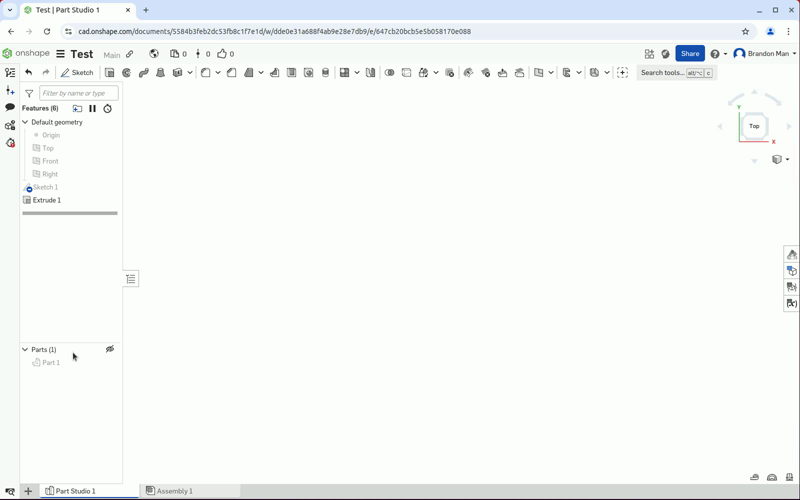
key(shift+y)
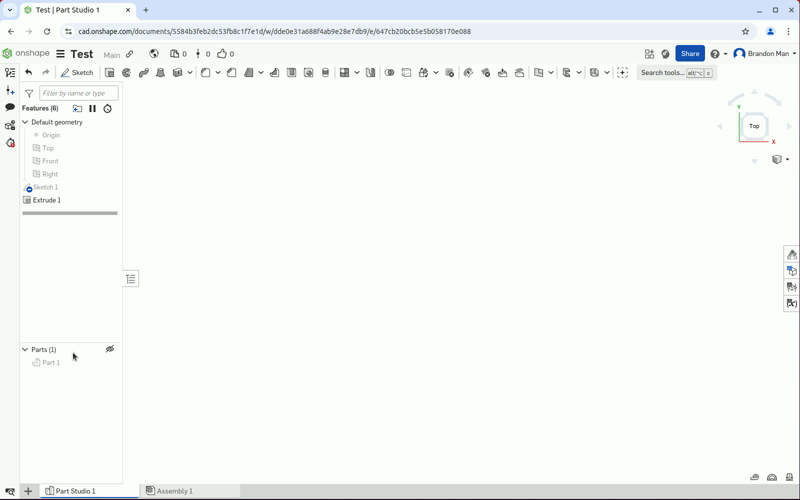
key(shift+s)
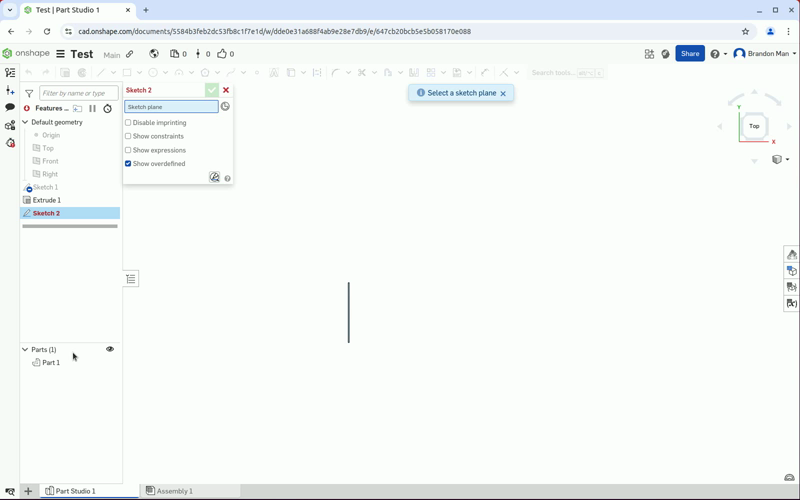
mouse_move(73, 150)
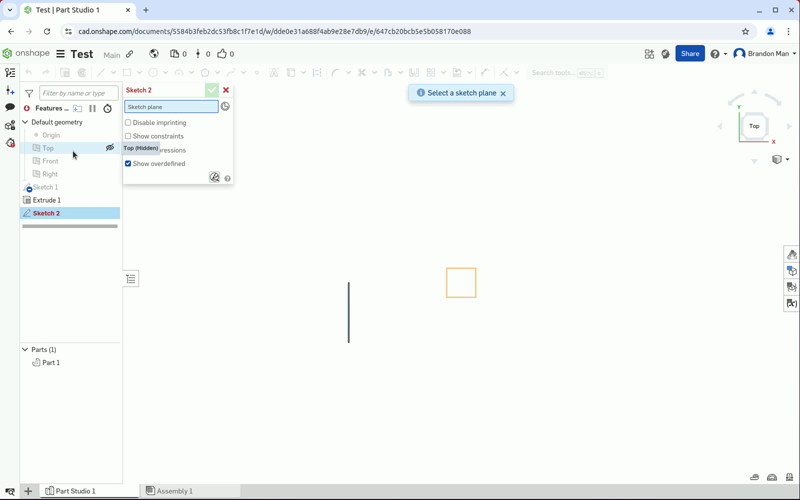
click(73, 150)
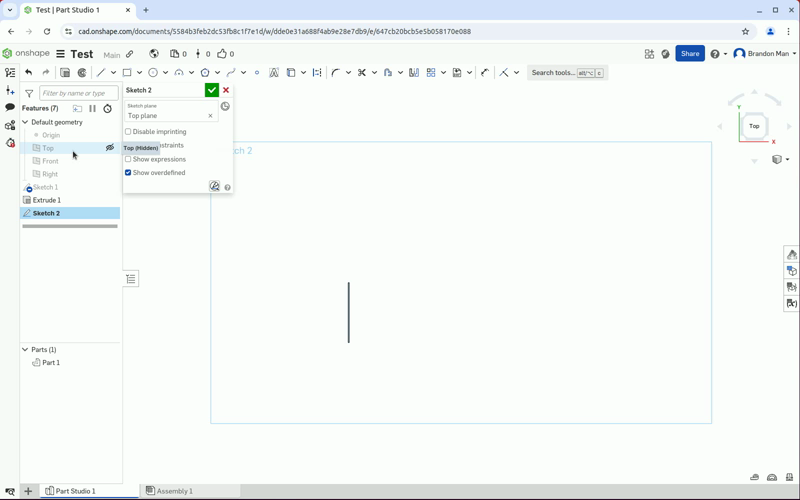
mouse_move(73, 352)
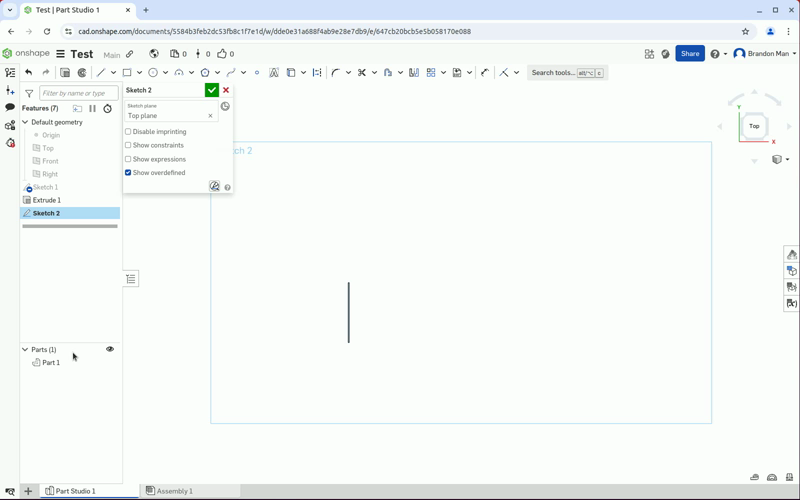
key(y)
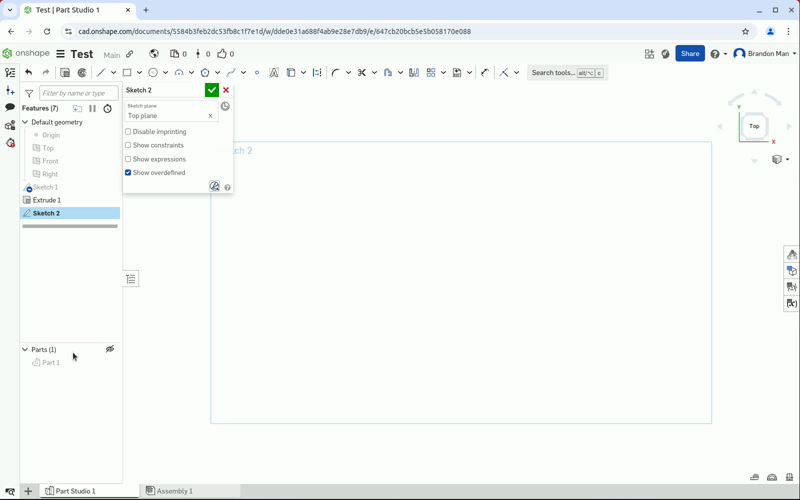
key(l)
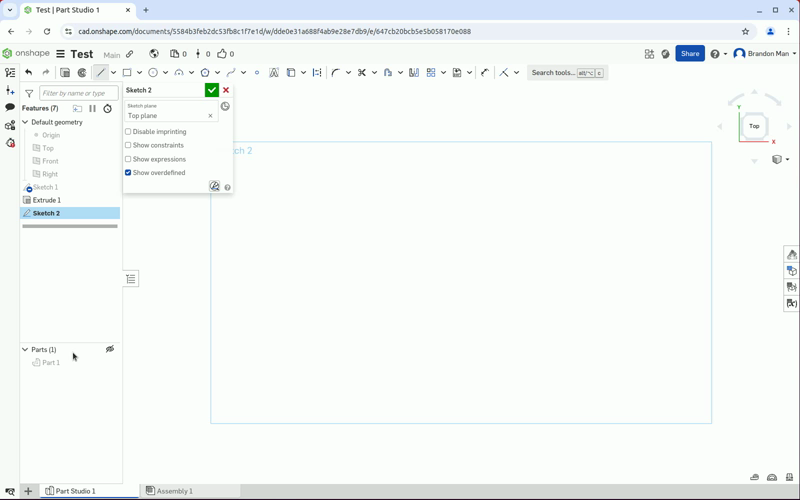
key_down(shift)
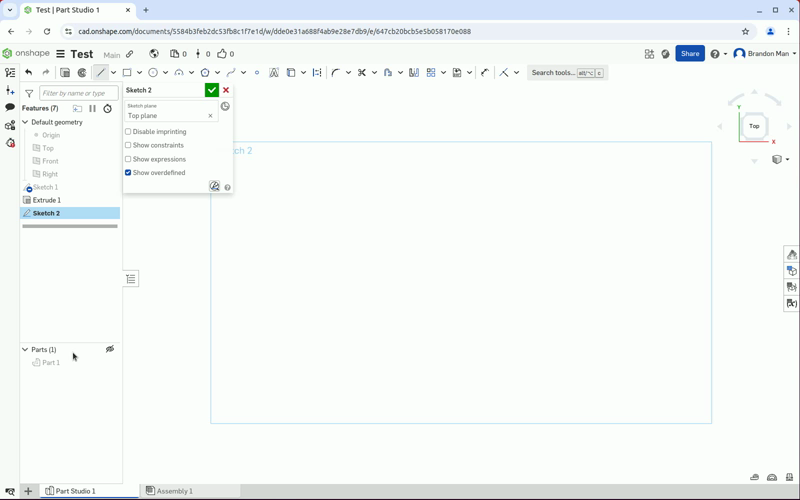
mouse_move(411, 180)
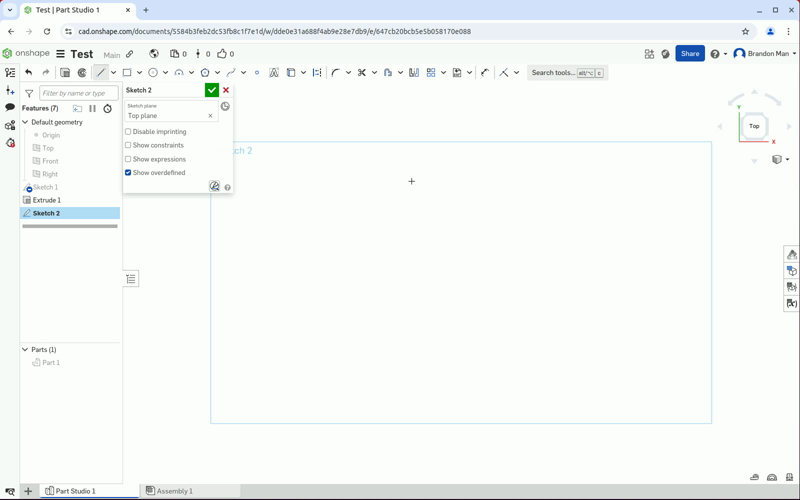
click(411, 180)
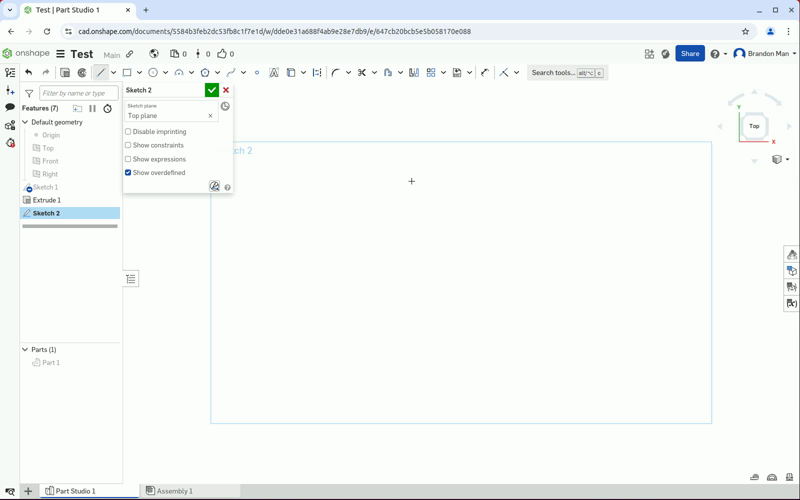
key_up(shift)
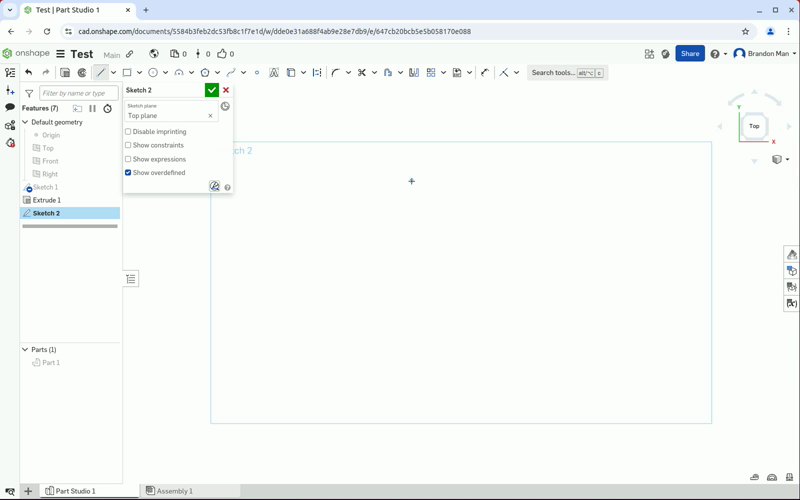
key_down(shift)
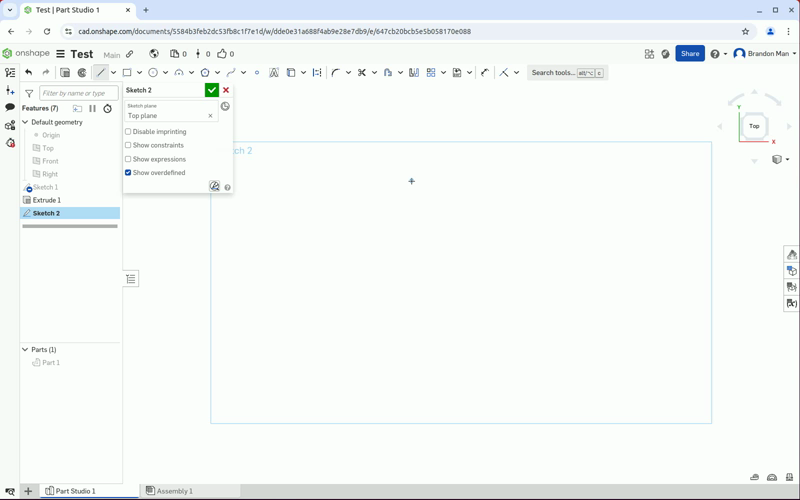
mouse_move(441, 180)
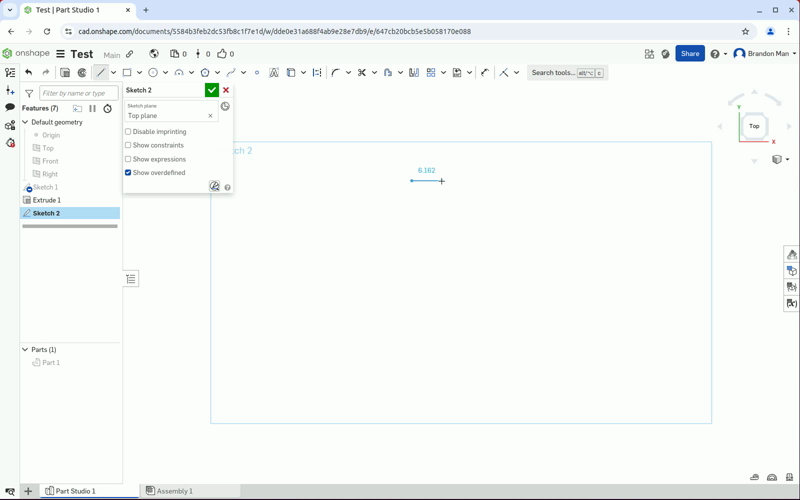
mouse_move(422, 180)
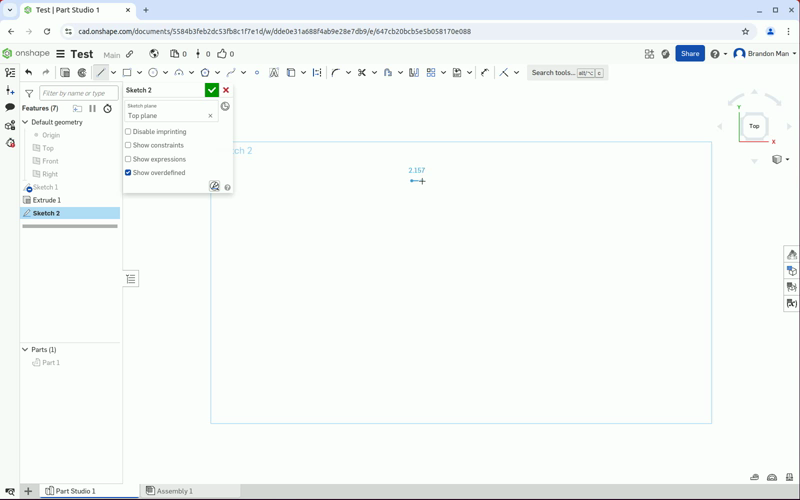
click(422, 180)
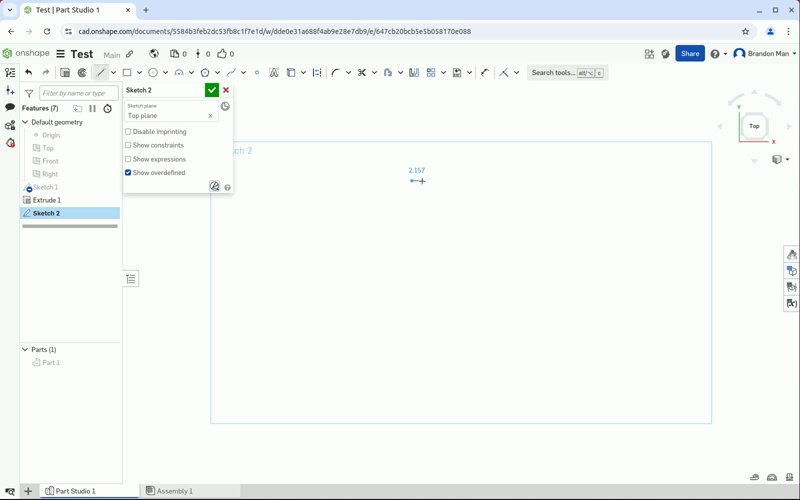
key_up(shift)
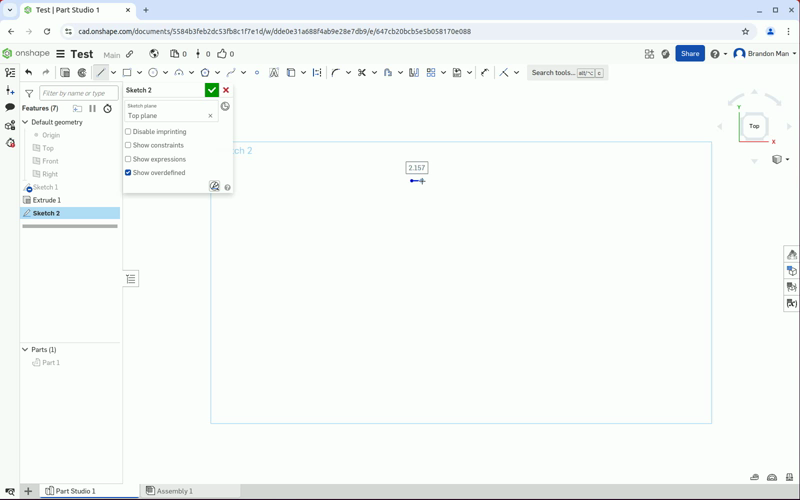
key_down(shift)
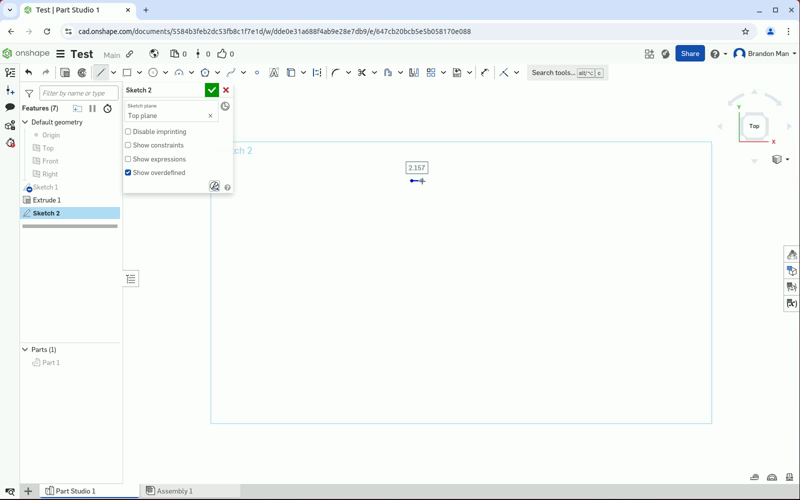
mouse_move(452, 180)
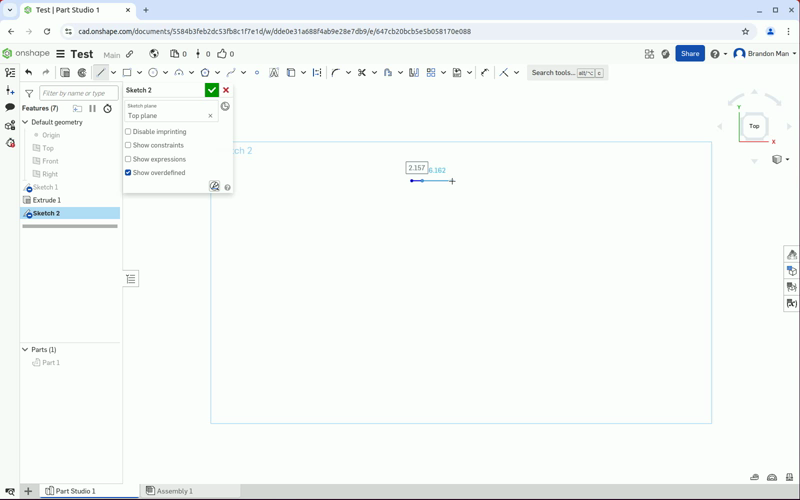
mouse_move(422, 170)
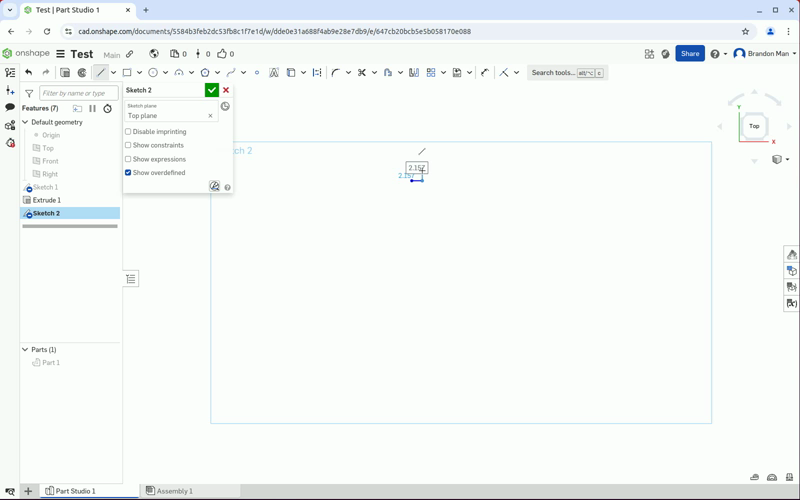
click(422, 170)
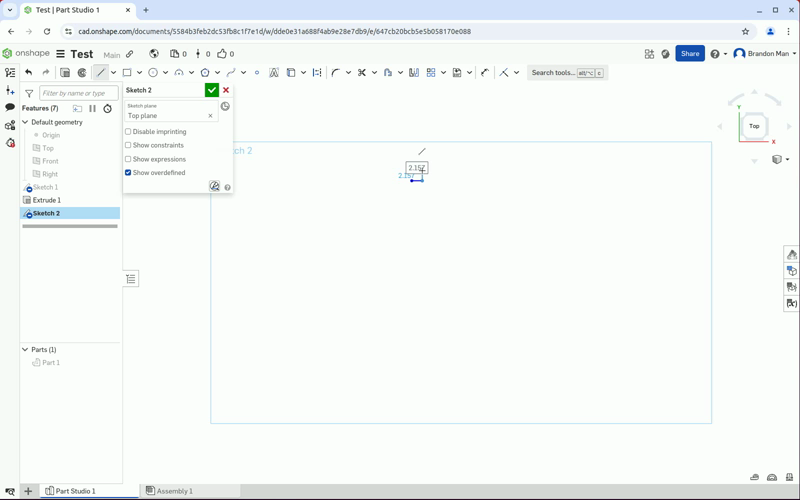
key_up(shift)
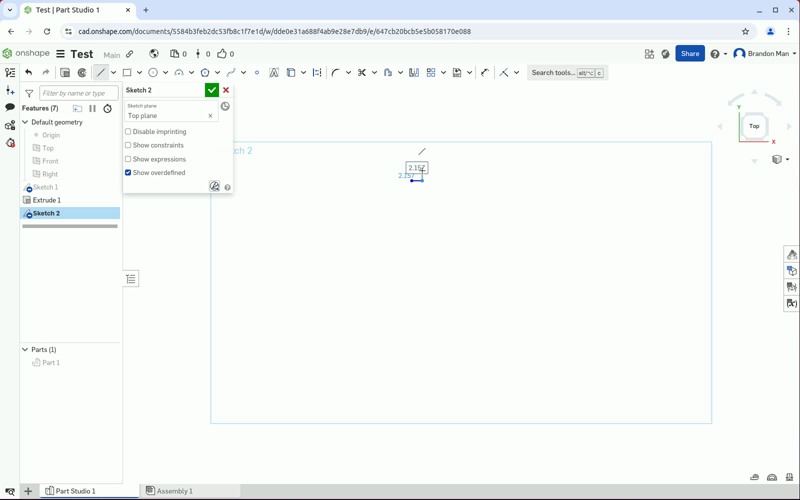
key_down(shift)
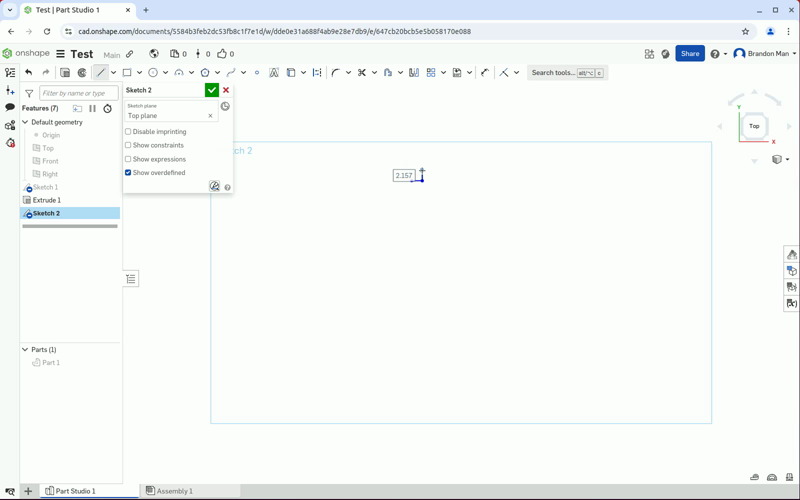
mouse_move(452, 170)
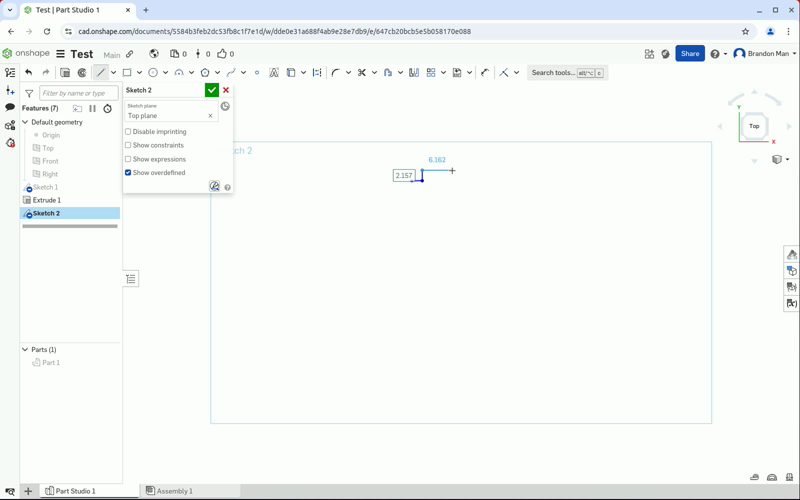
mouse_move(411, 170)
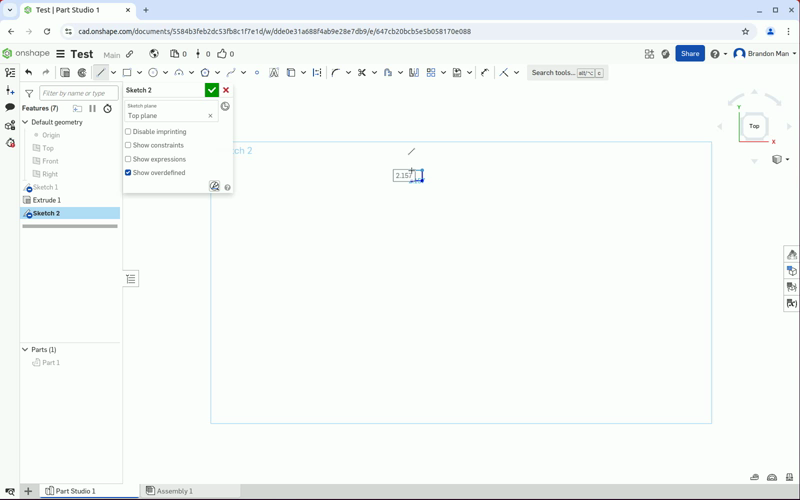
click(411, 170)
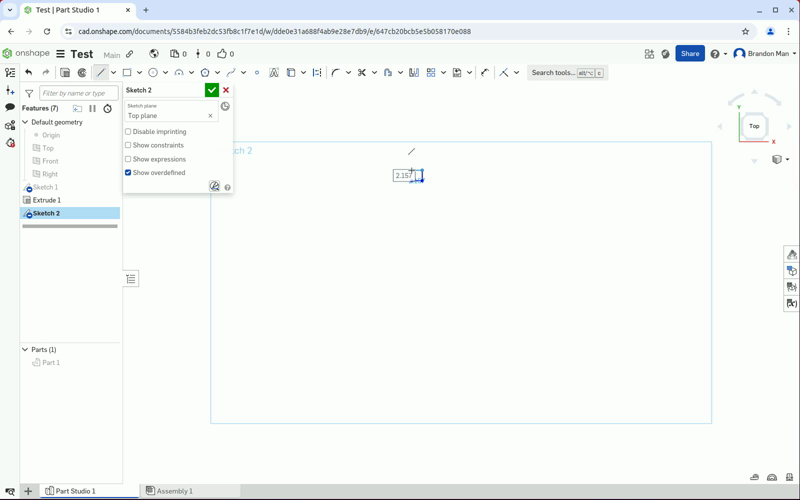
key_up(shift)
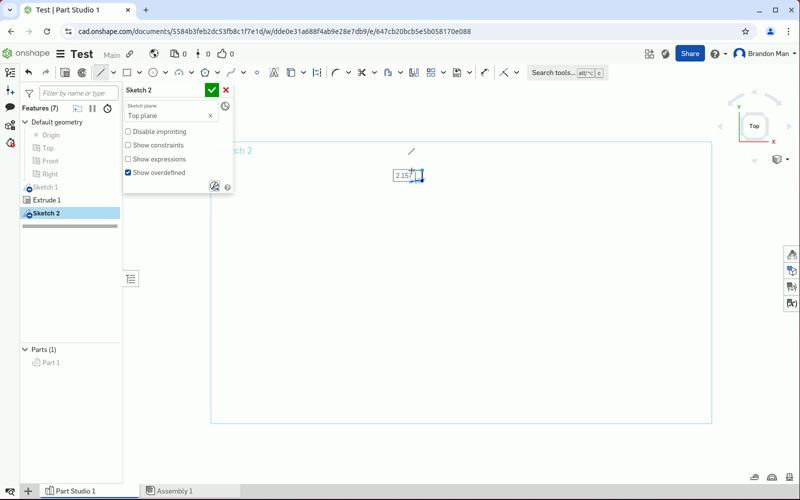
mouse_move(441, 170)
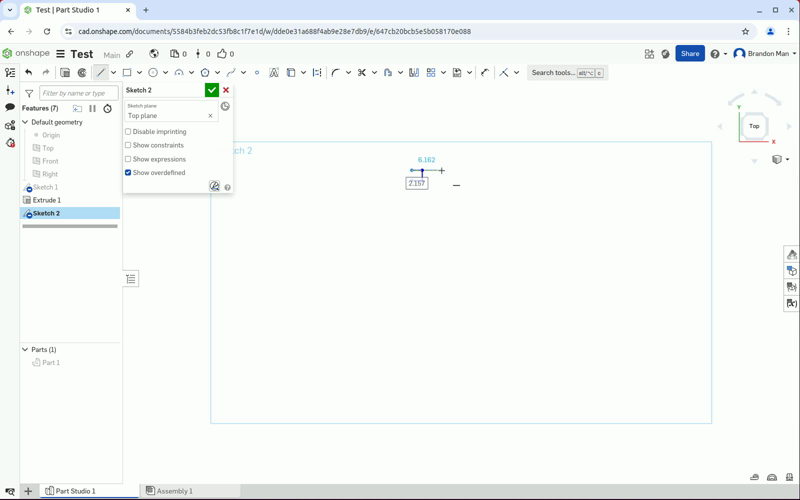
key_down(shift)
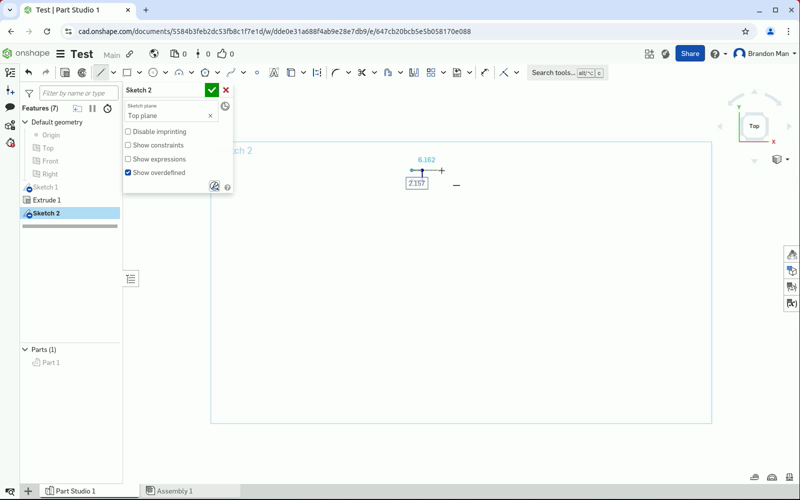
mouse_move(411, 180)
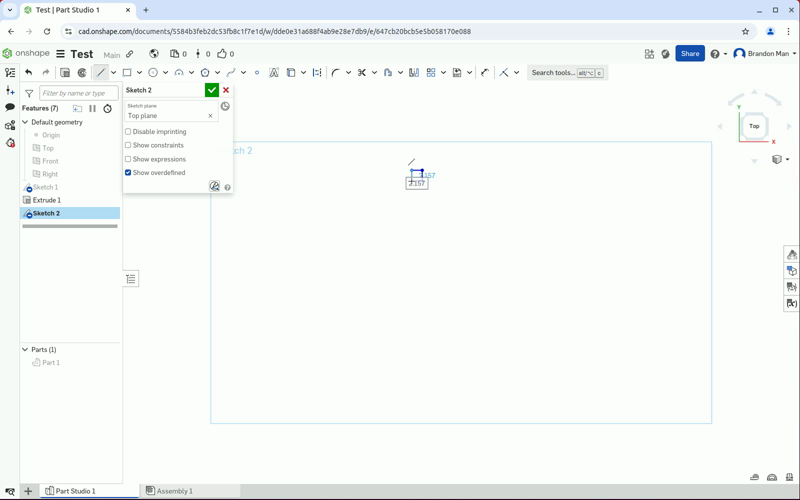
key_up(shift)
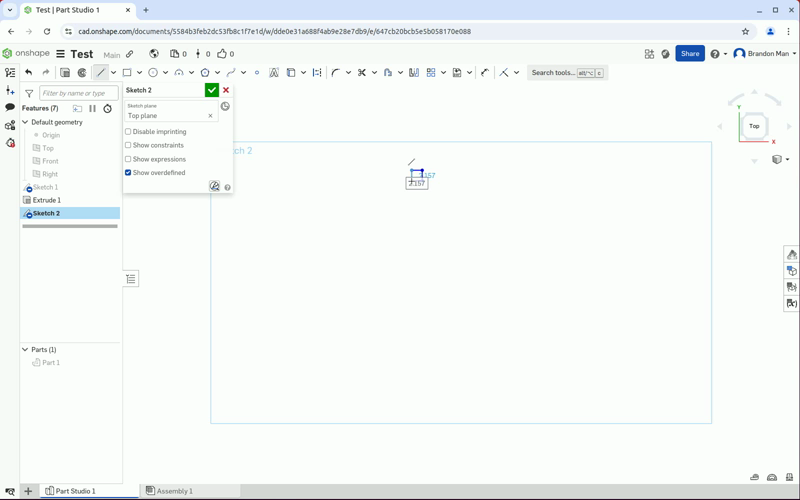
click(411, 180)
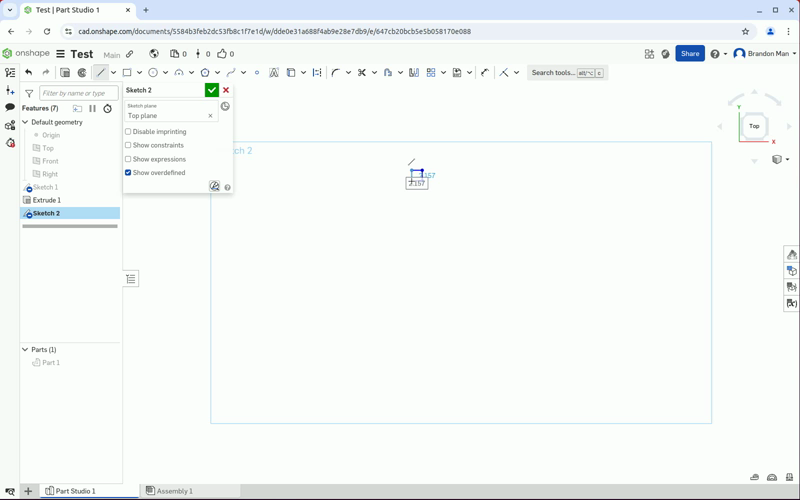
key(esc)
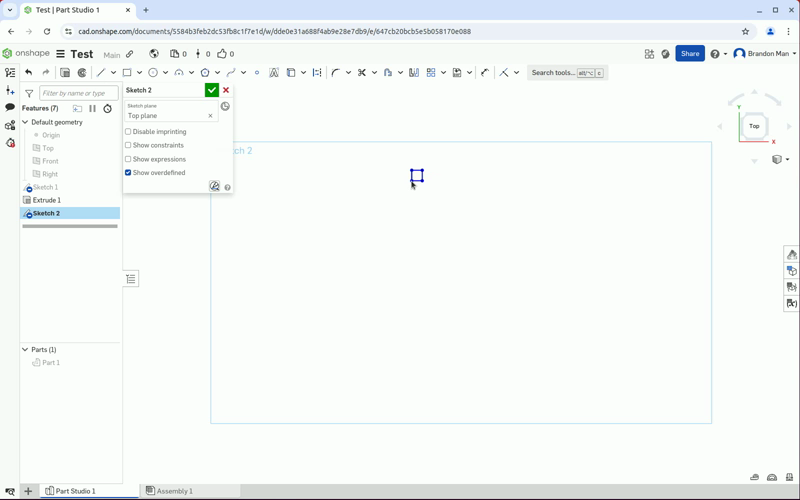
mouse_move(415, 179)
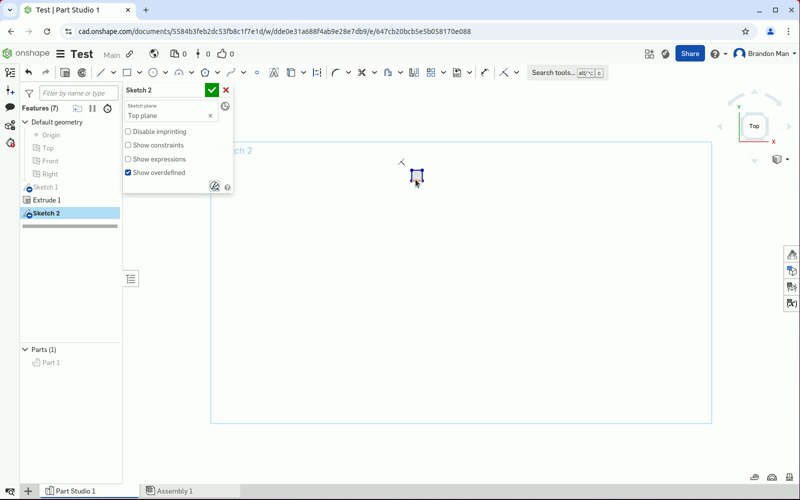
scroll(6)
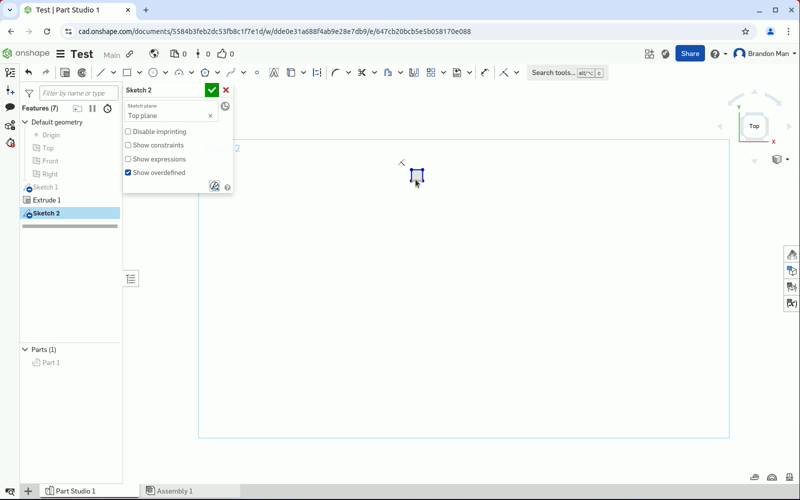
scroll(6)
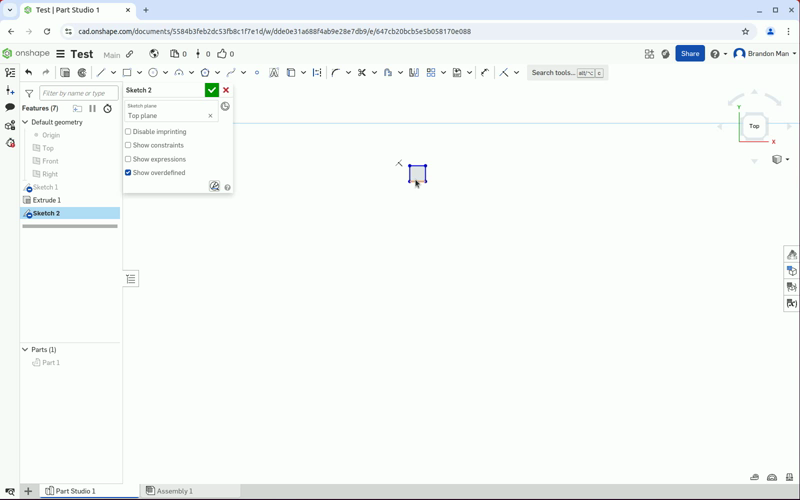
scroll(6)
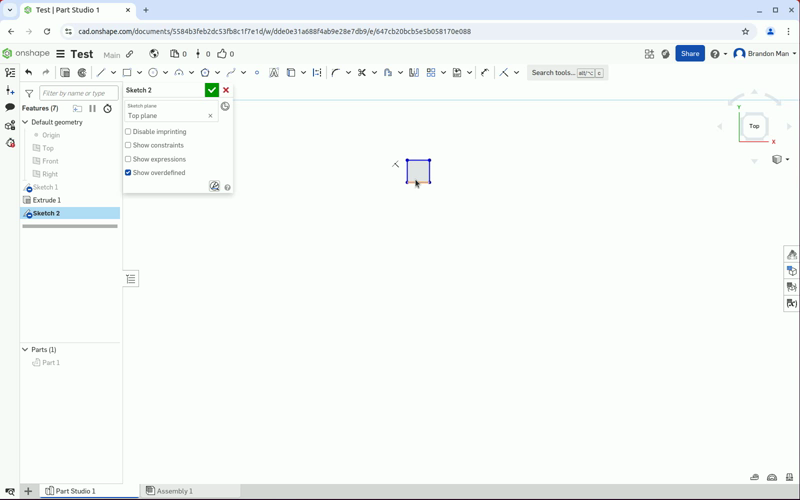
scroll(6)
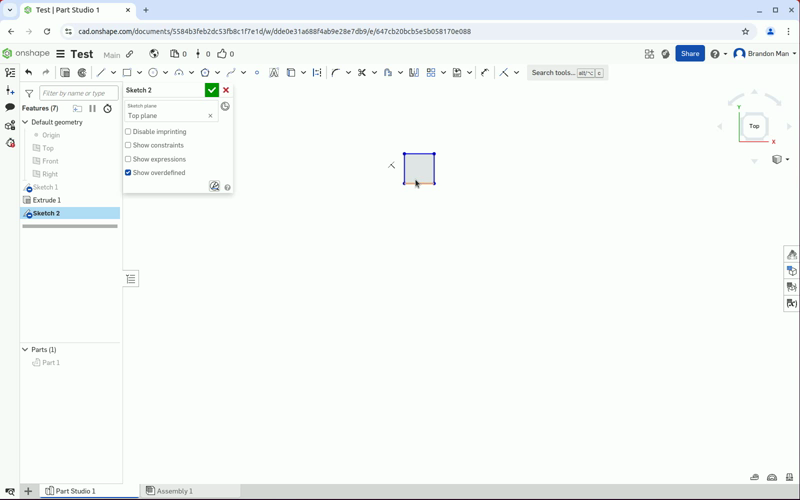
scroll(6)
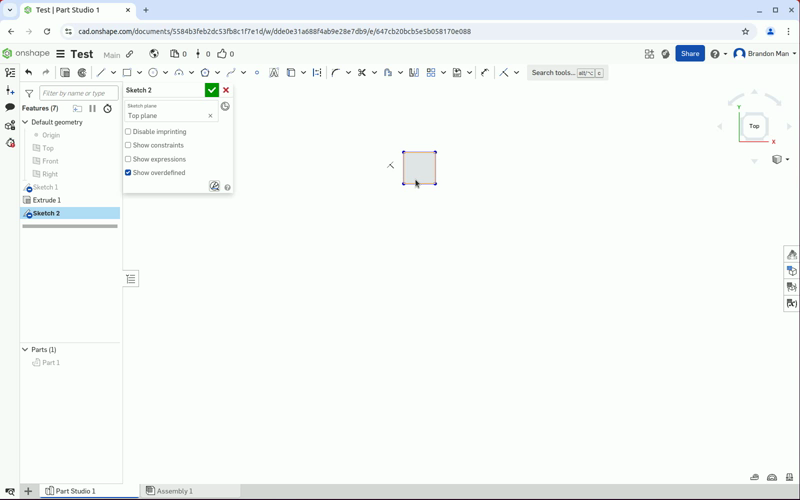
scroll(6)
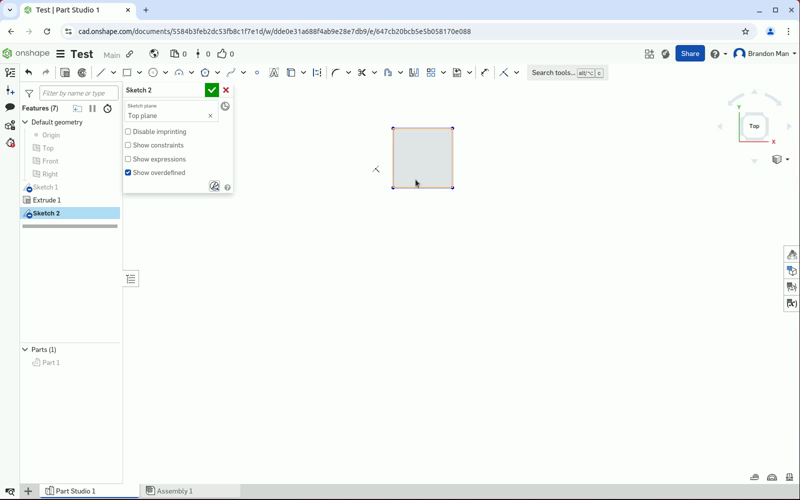
scroll(6)
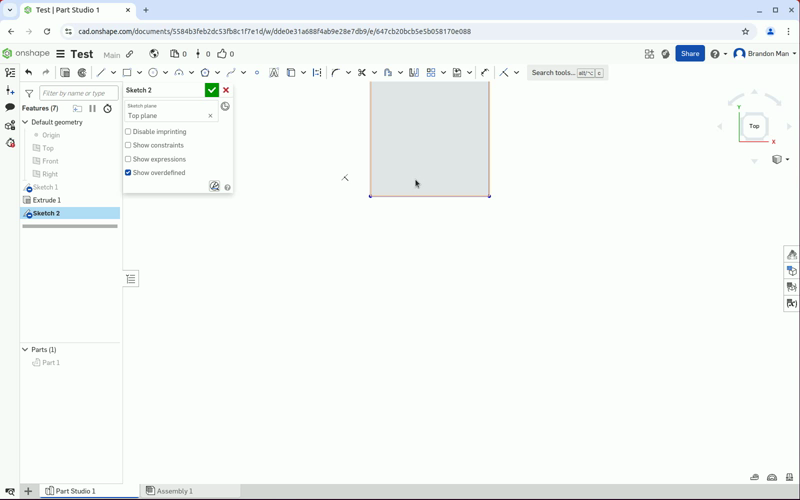
click(415, 179)
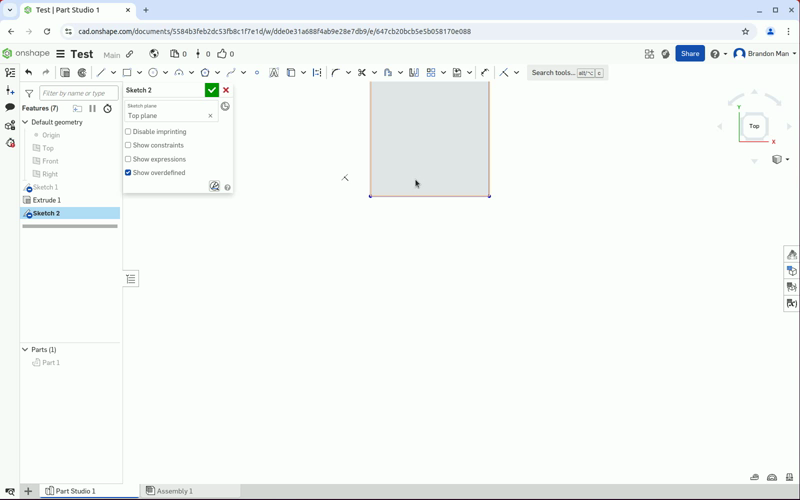
scroll(-6)
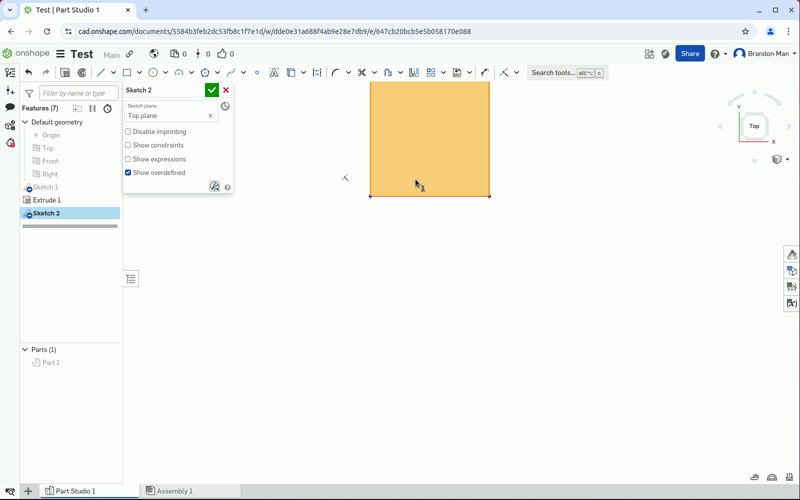
scroll(-6)
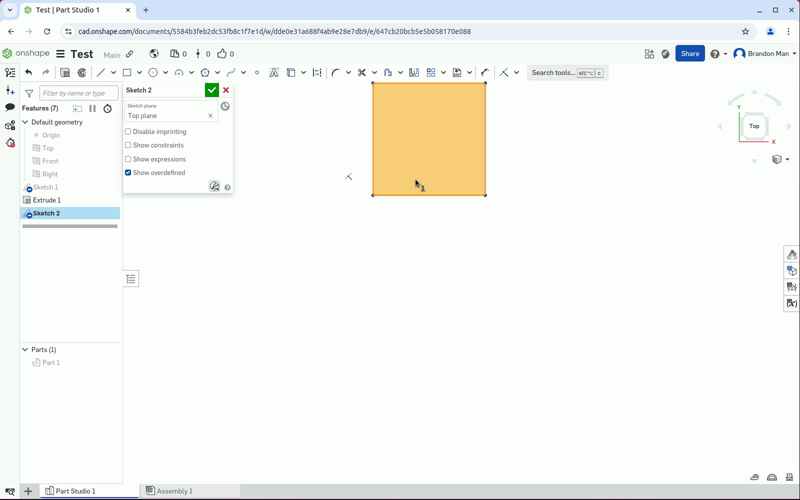
scroll(-6)
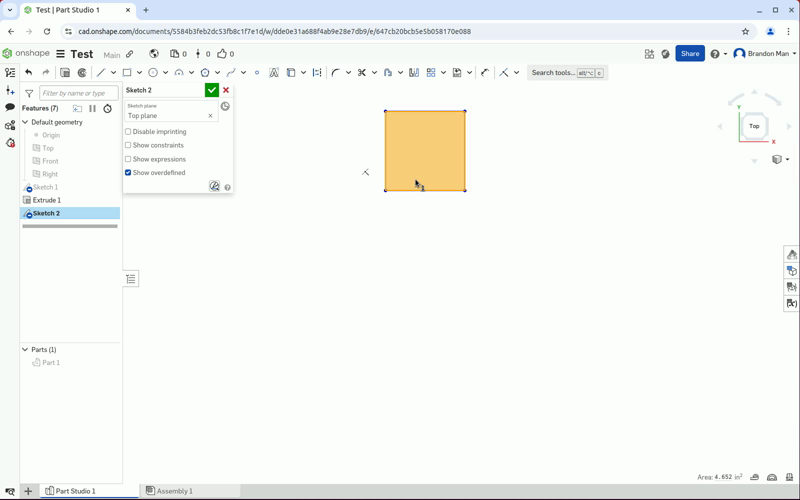
scroll(-6)
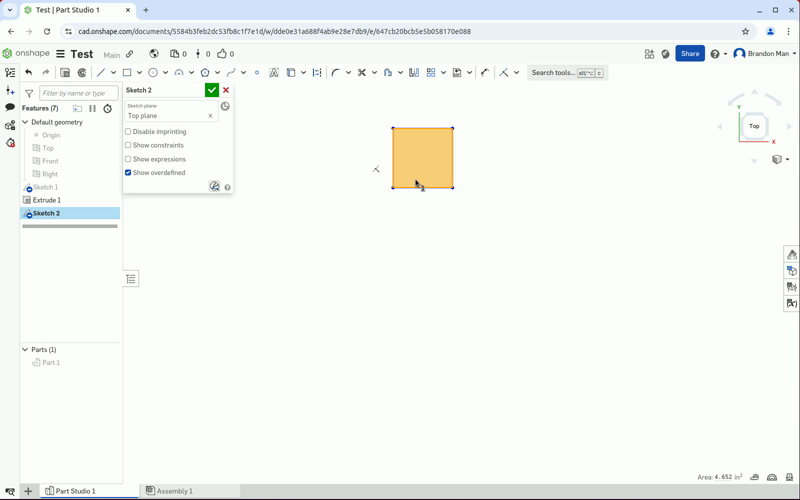
scroll(-6)
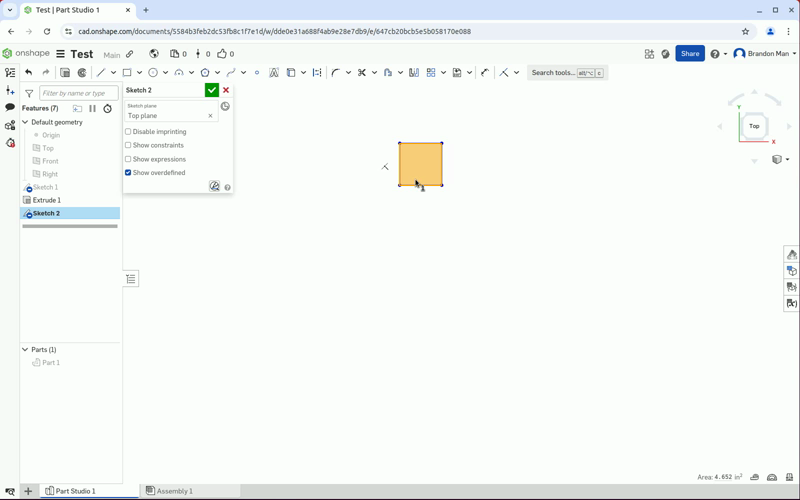
scroll(-6)
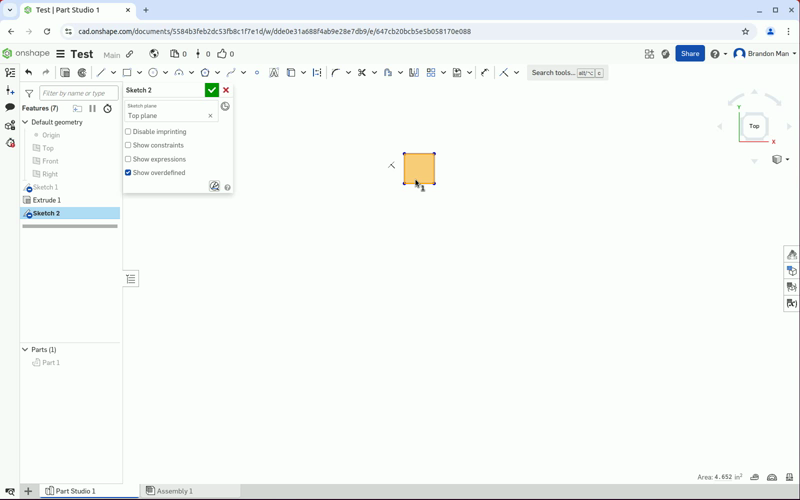
scroll(-6)
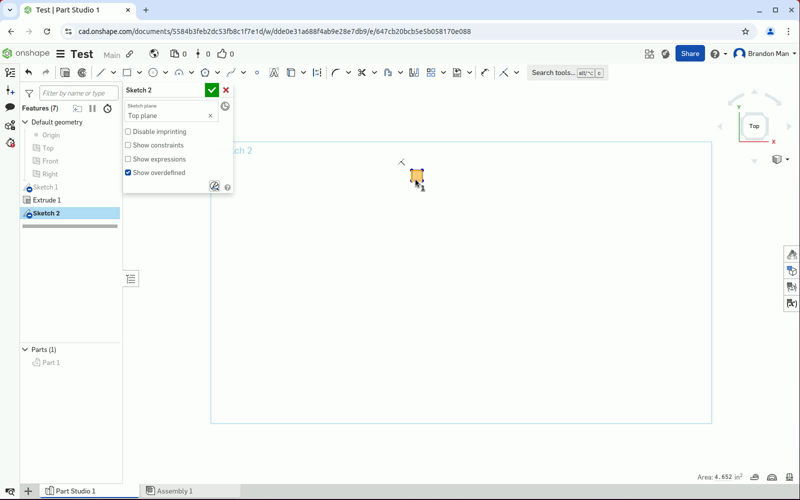
mouse_move(73, 352)
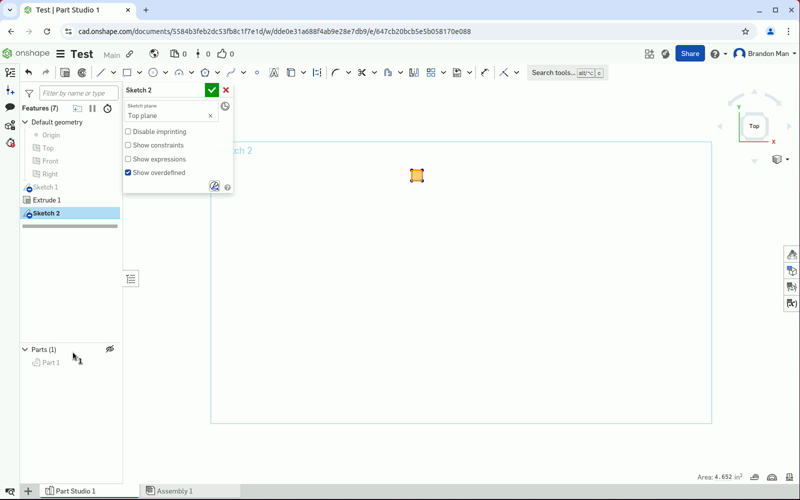
key(shift+y)
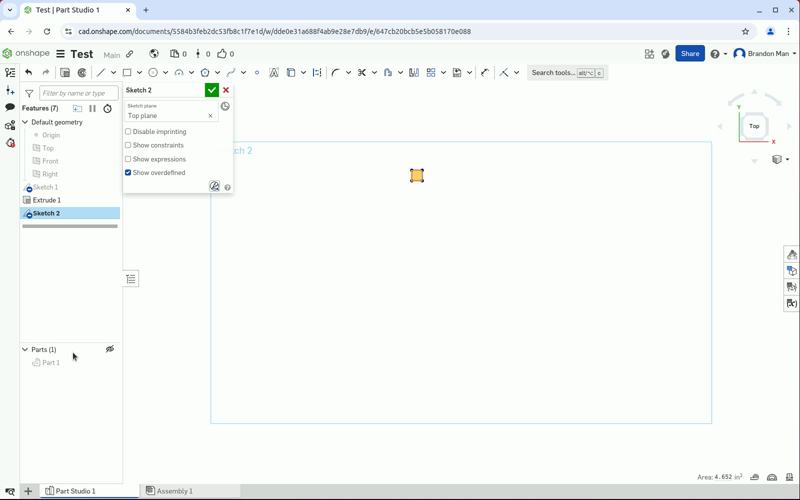
key(shift+e)
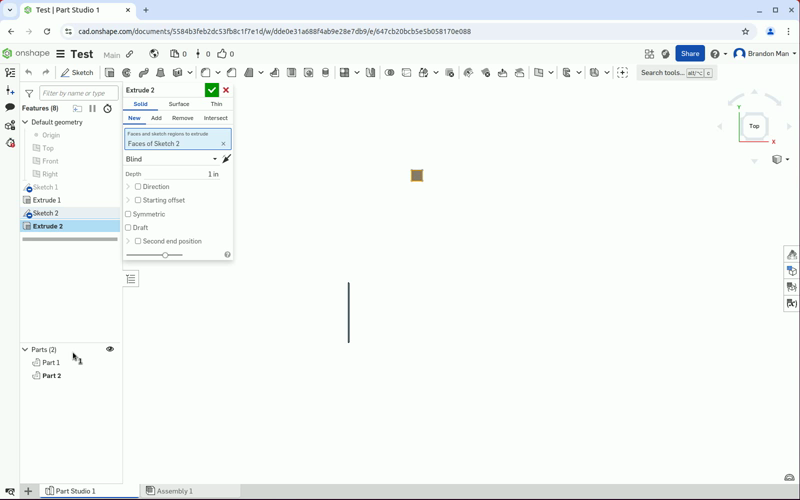
mouse_move(143, 106)
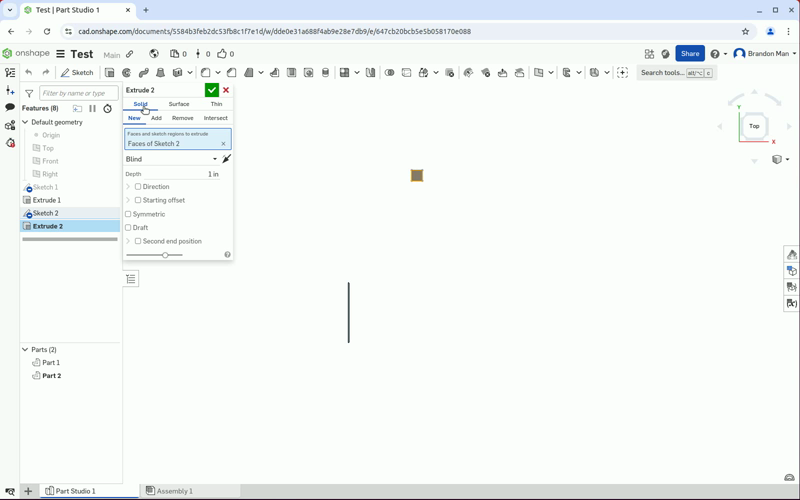
click(143, 106)
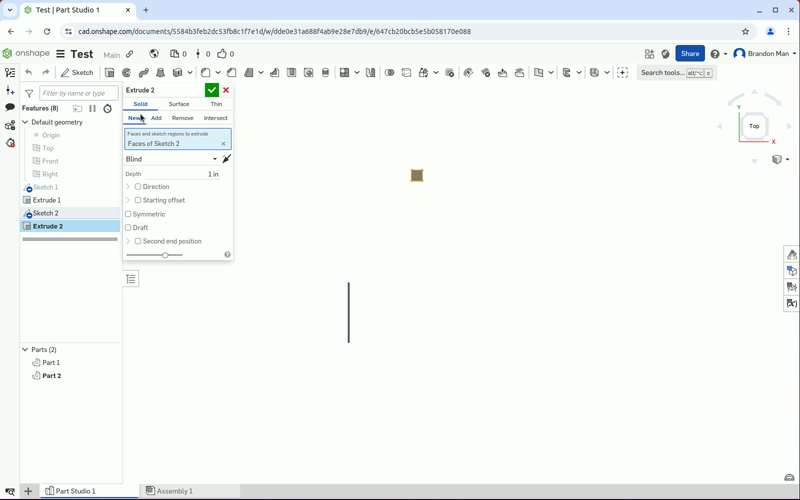
mouse_move(137, 120)
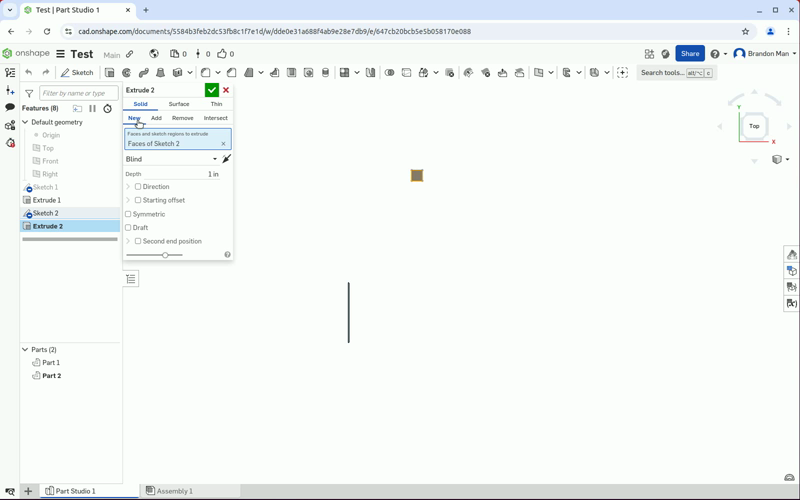
click(137, 120)
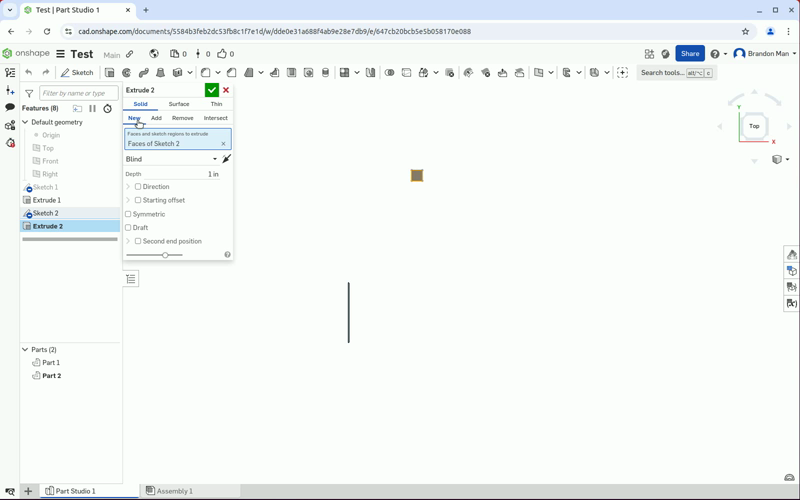
key(tab, 4)
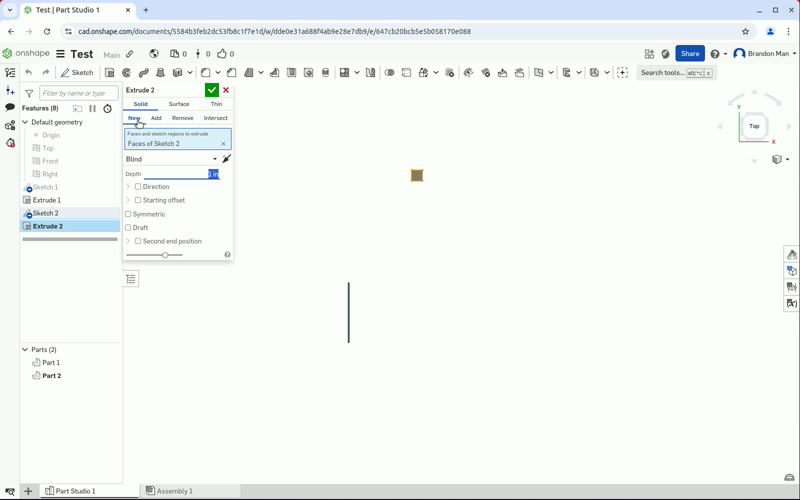
text(1.444)
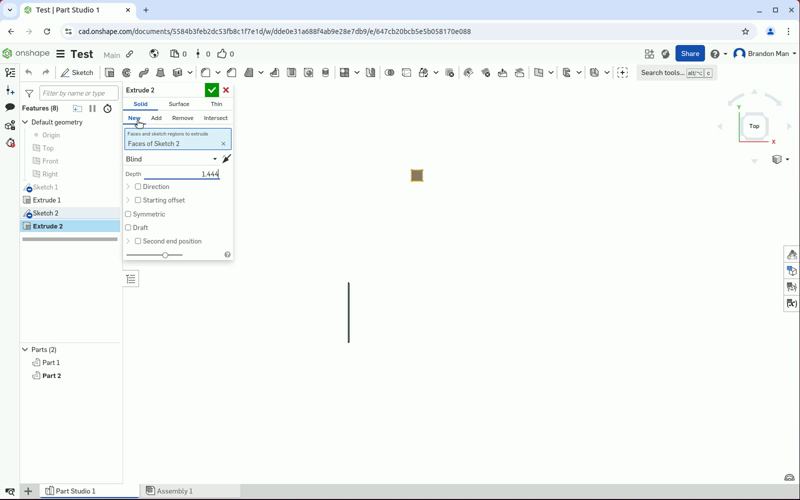
key(enter)
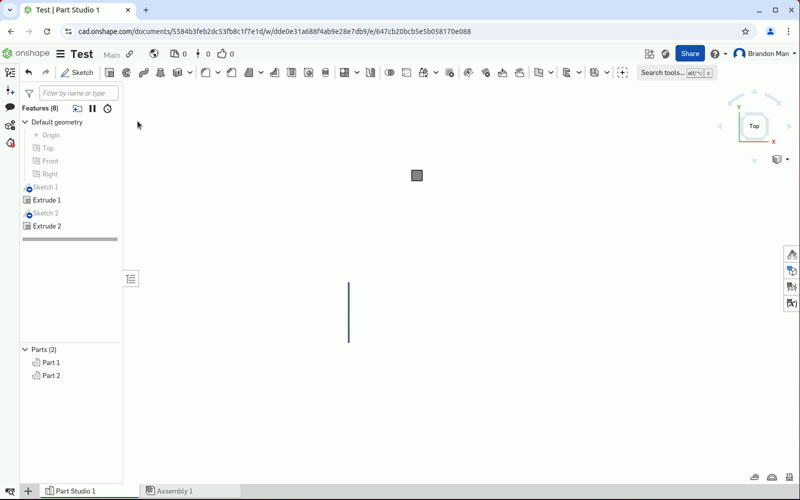
key(shift+h)
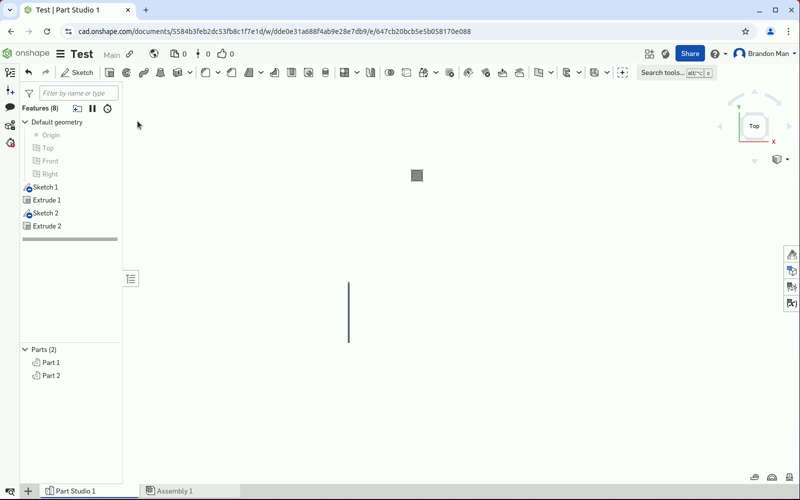
key(shift+h)
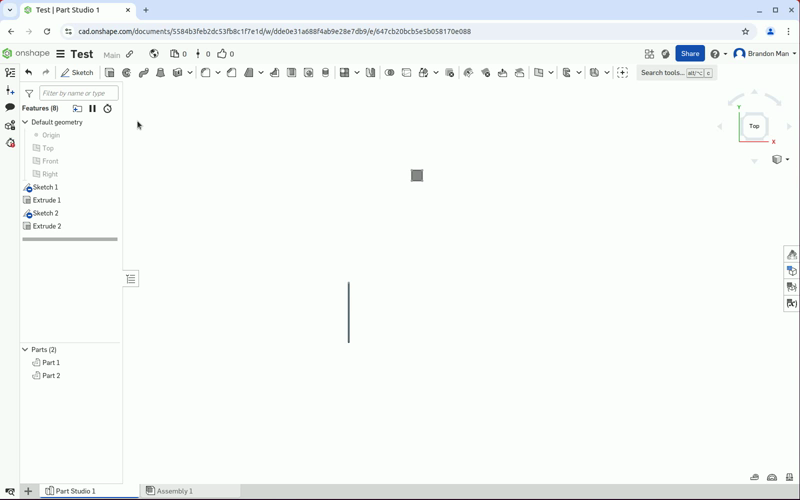
key(shift+7)
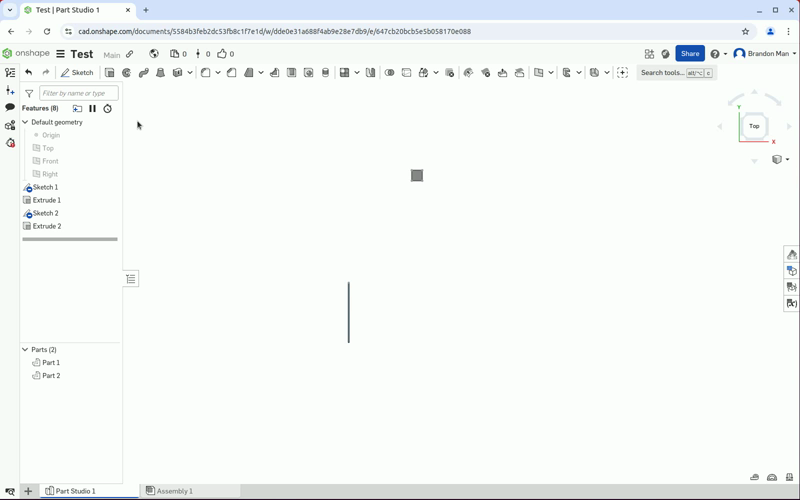
key(up, 3)
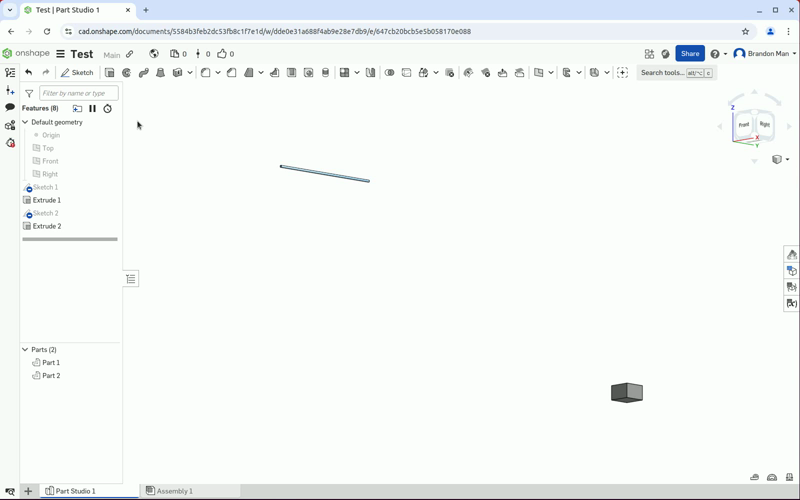
key(left, 3)
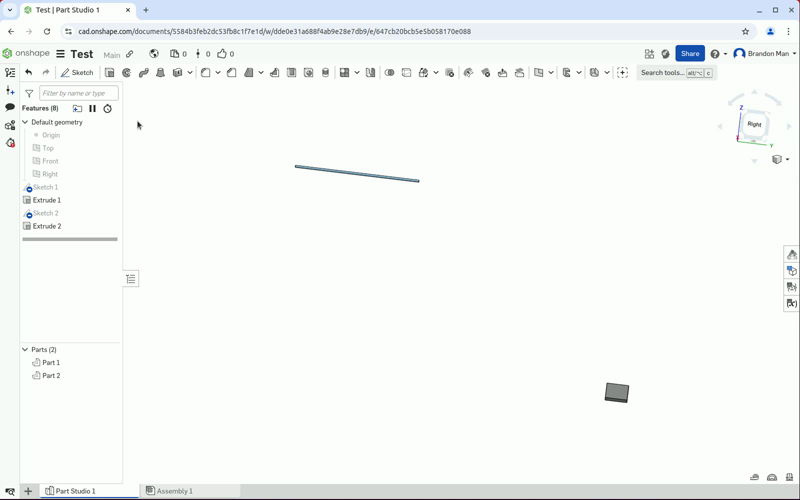
key(right, 3)
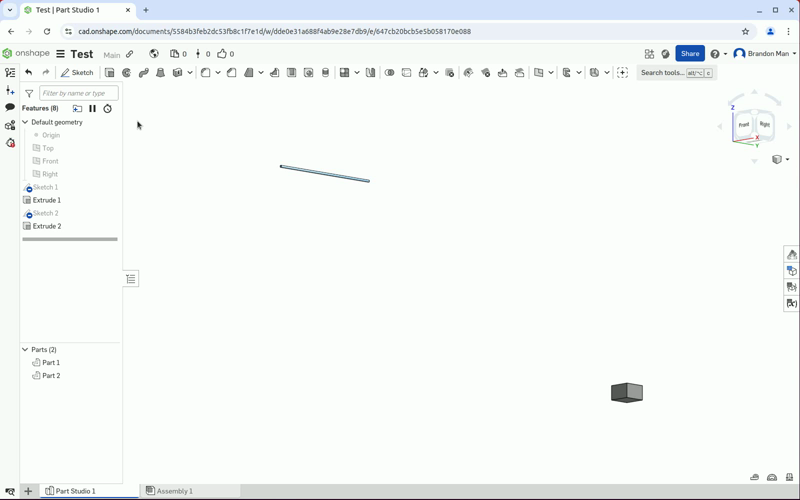
key(down, 3)
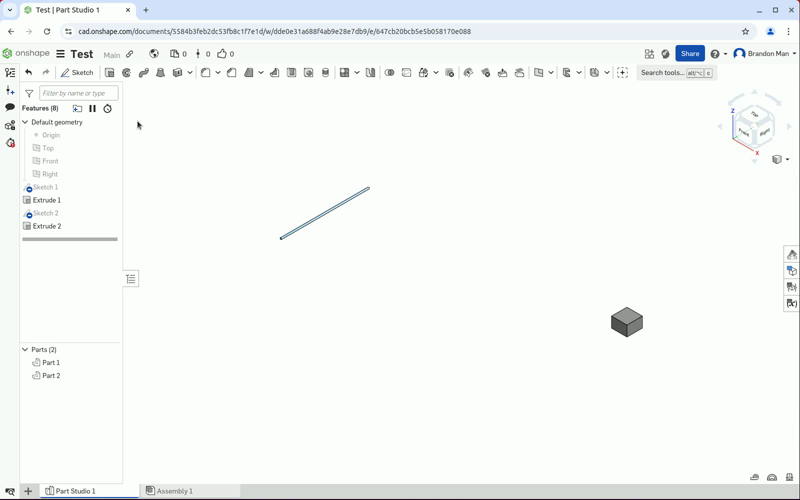
mouse_move(73, 189)
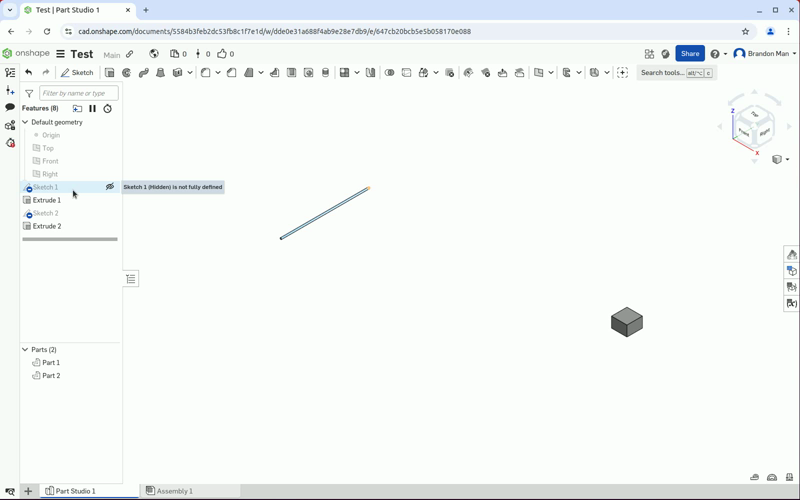
click(73, 189)